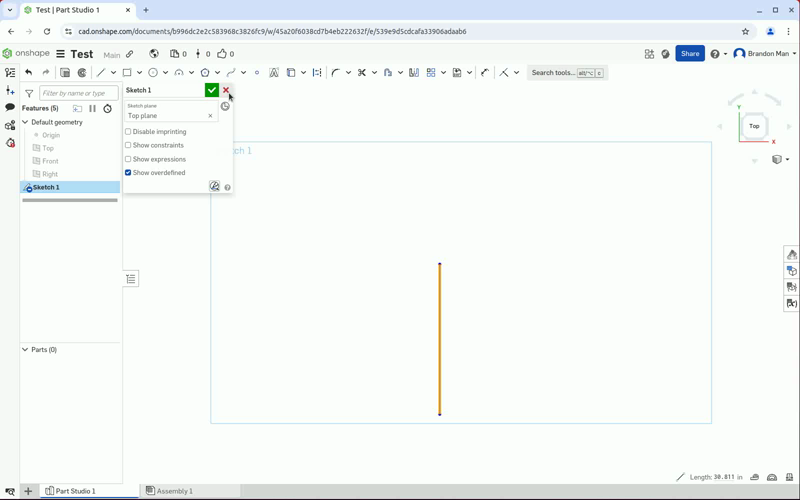
key(shift+h)
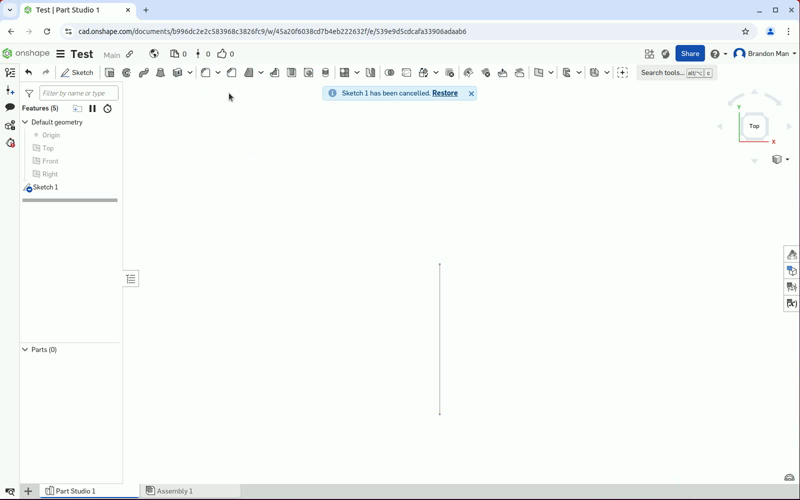
key(shift+s)
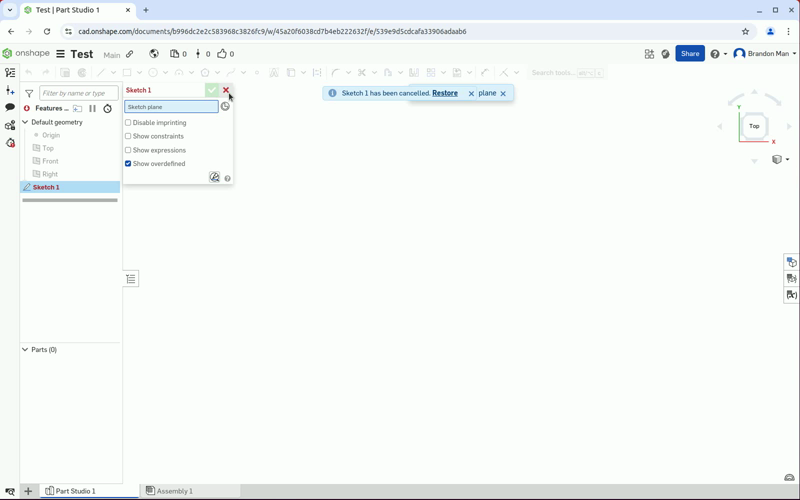
mouse_move(73, 150)
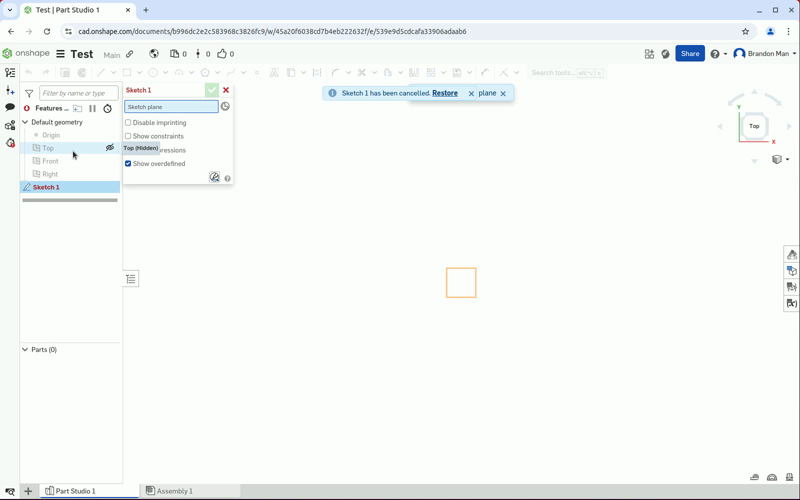
click(73, 150)
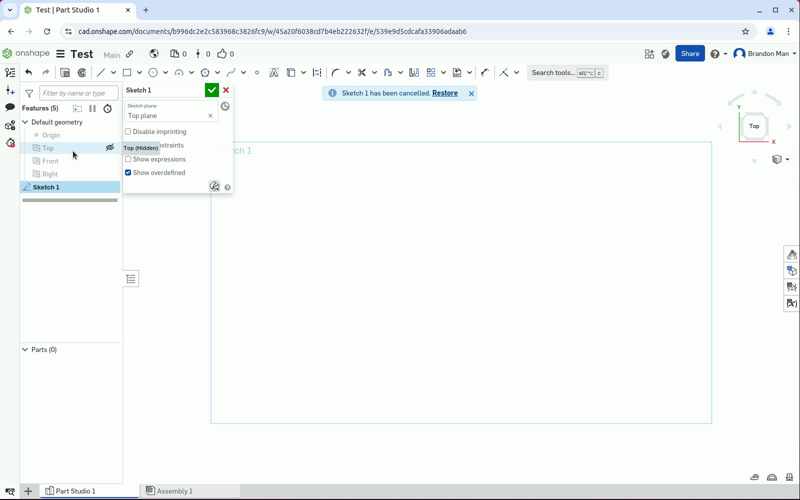
mouse_move(73, 352)
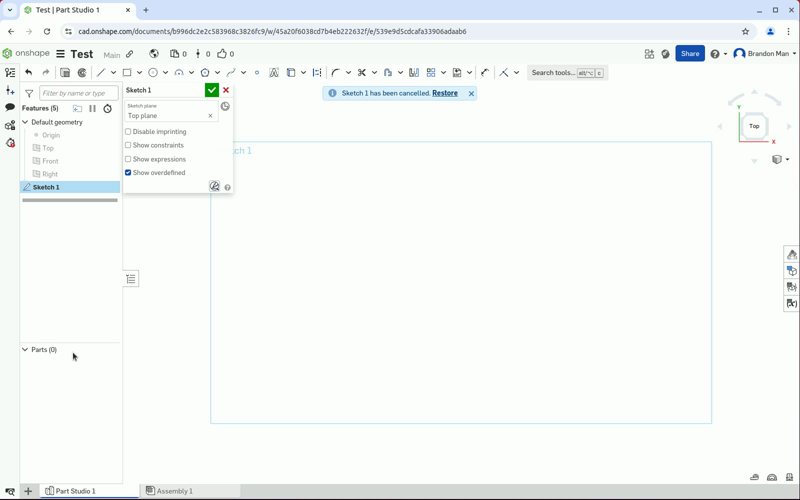
key(y)
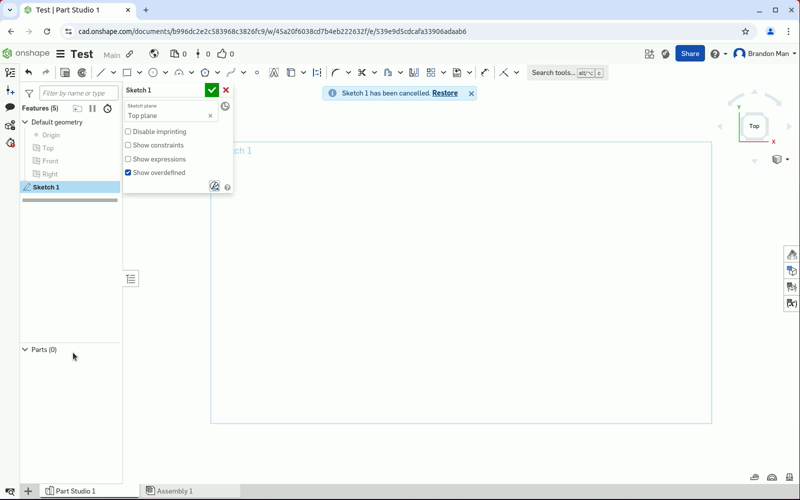
key(a)
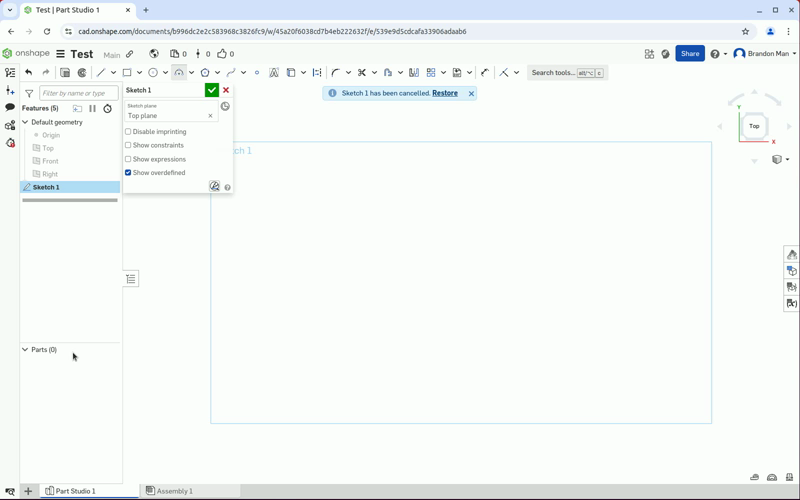
key_down(shift)
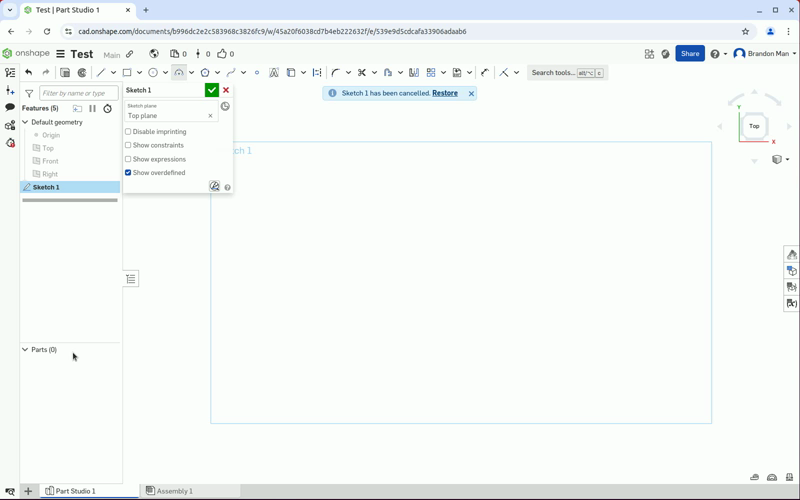
mouse_move(438, 375)
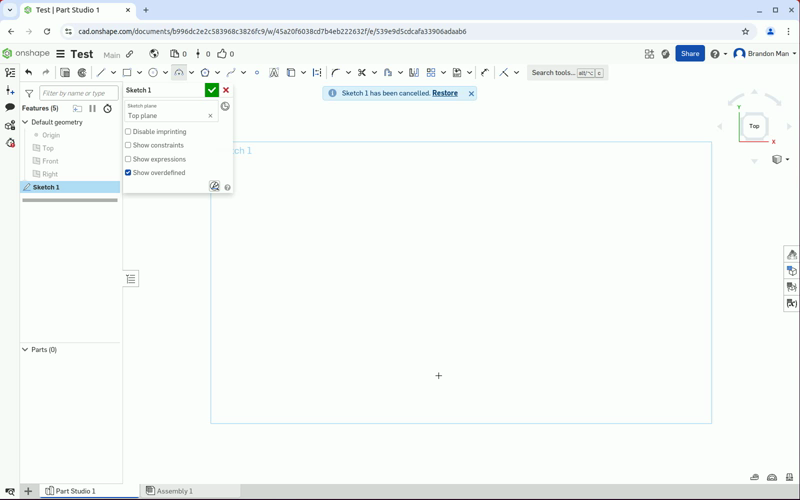
click(438, 375)
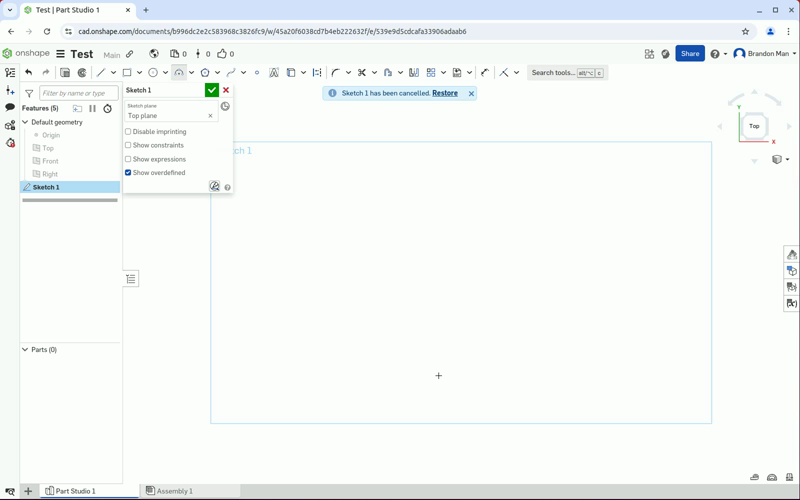
key_up(shift)
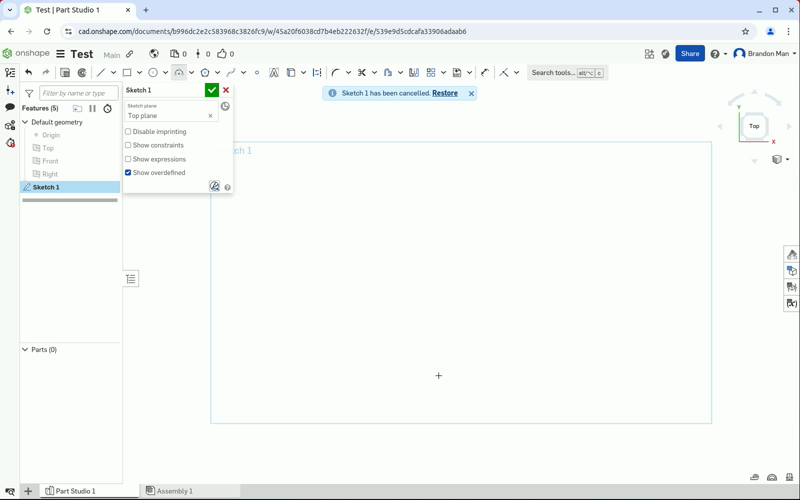
key_down(shift)
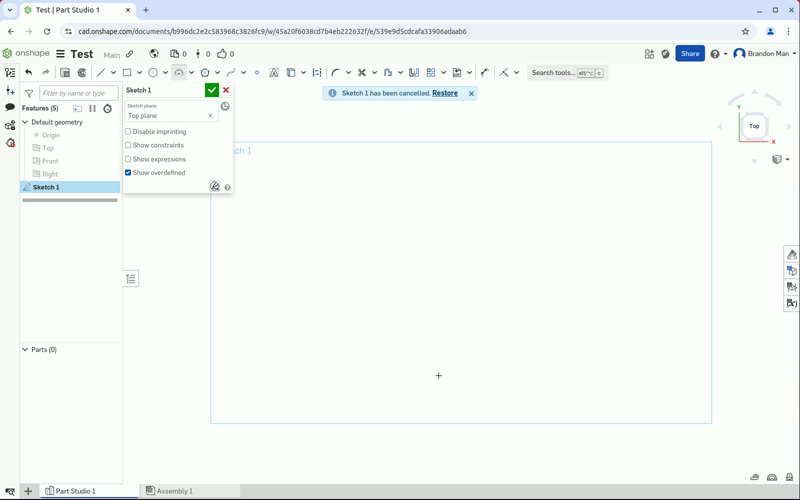
mouse_move(481, 375)
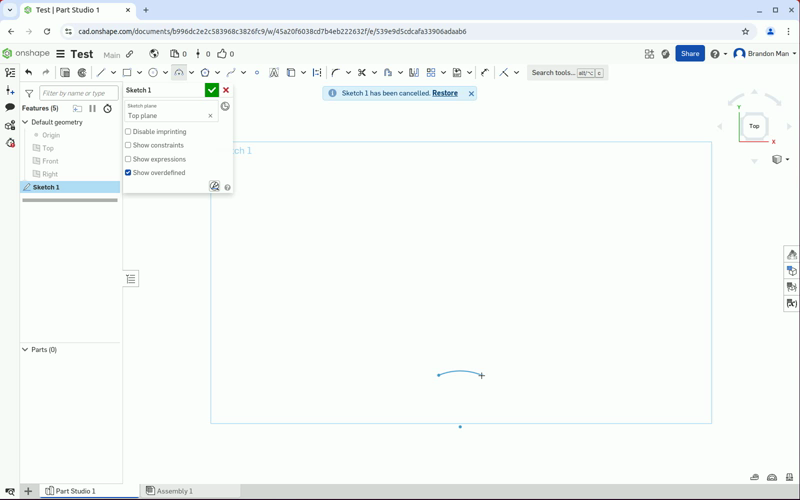
click(481, 375)
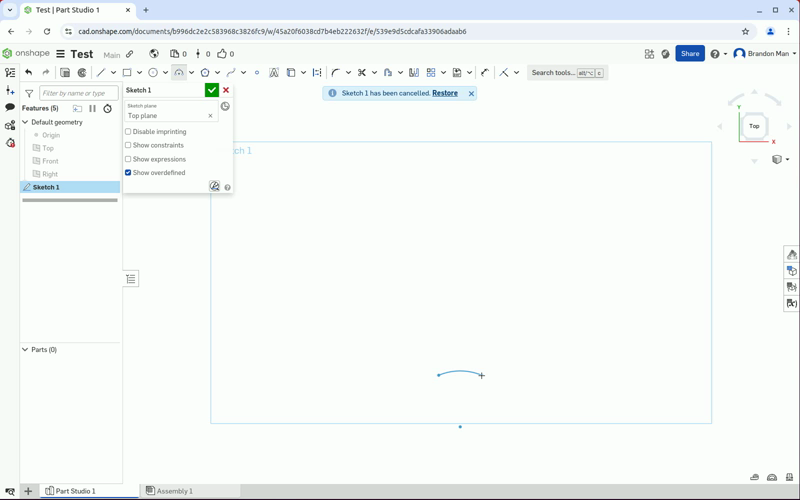
mouse_move(460, 192)
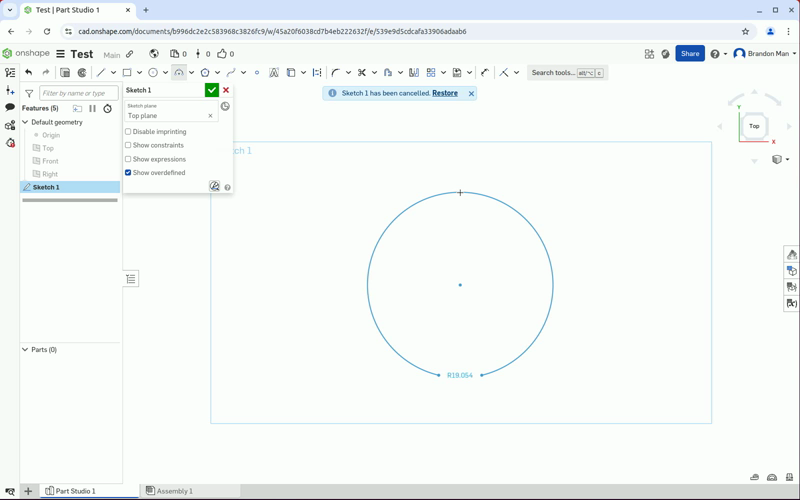
click(460, 192)
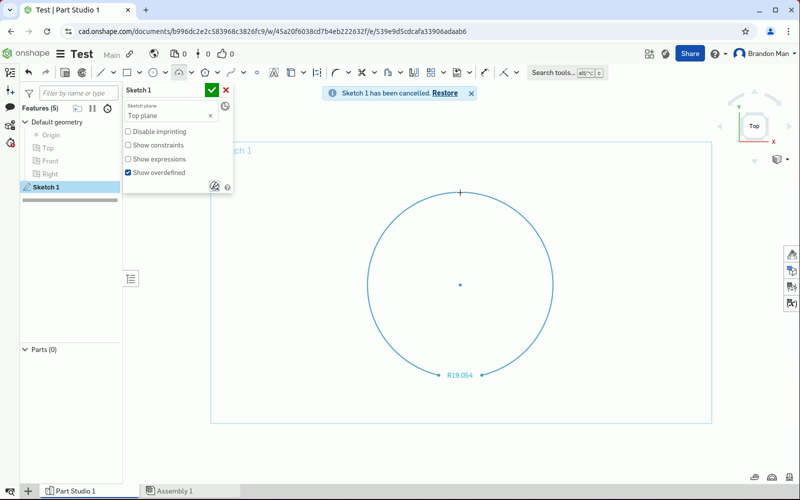
key_up(shift)
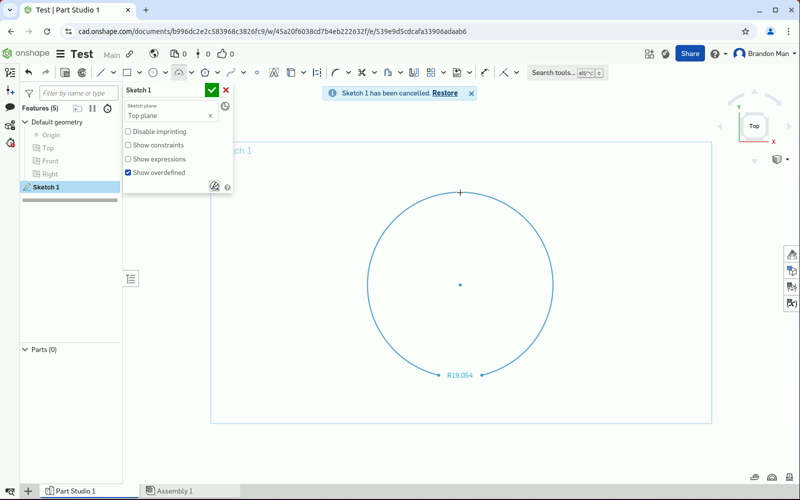
key(esc)
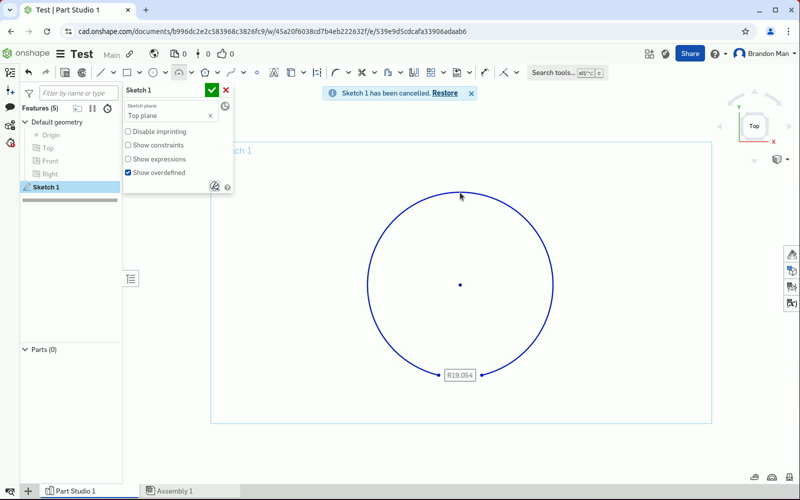
key(l)
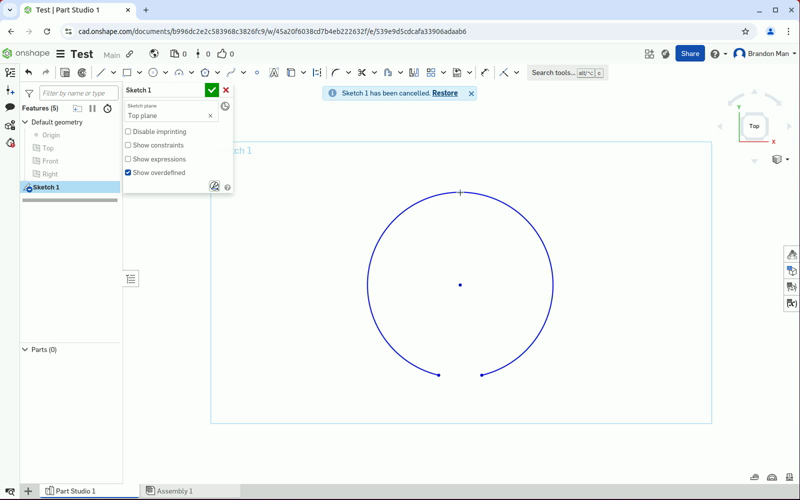
mouse_move(481, 375)
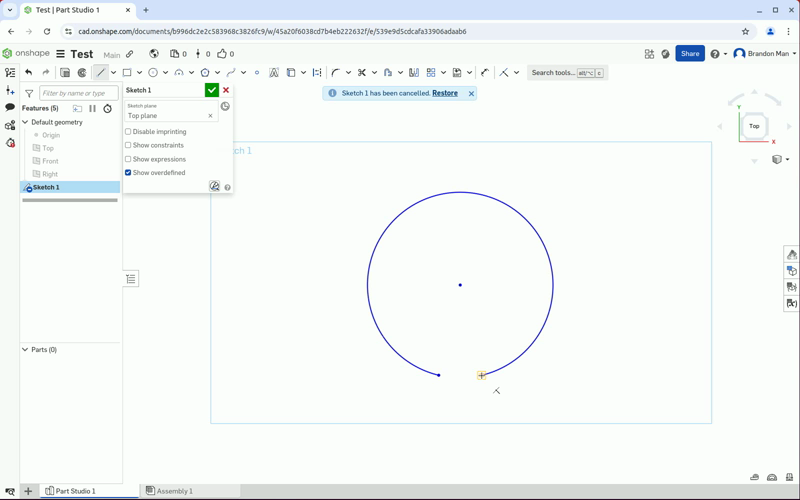
click(481, 375)
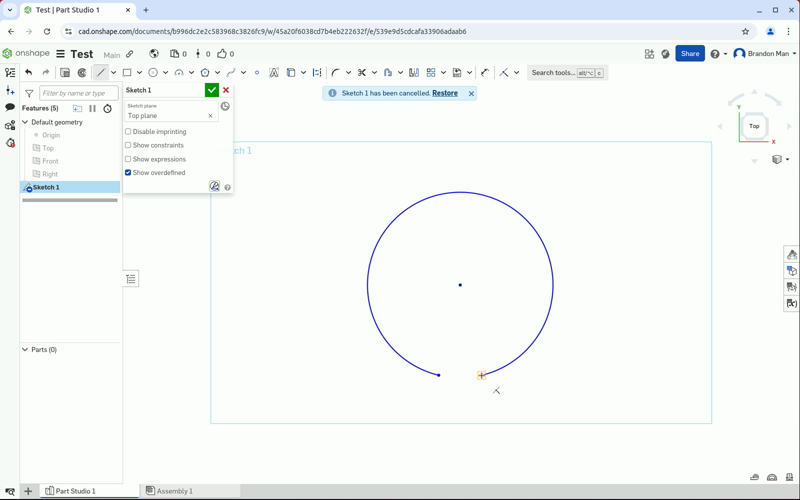
key_down(shift)
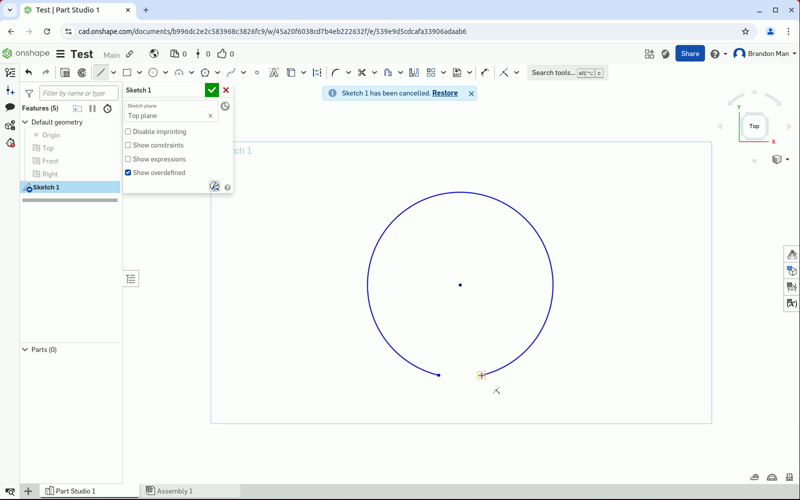
mouse_move(481, 303)
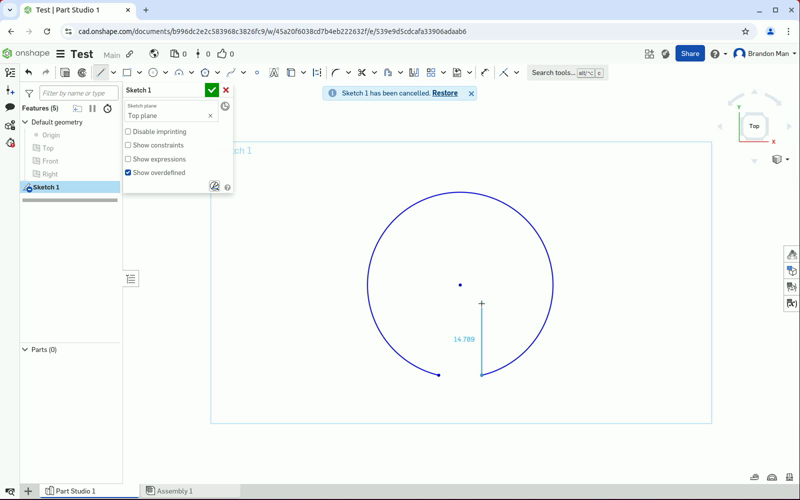
click(481, 303)
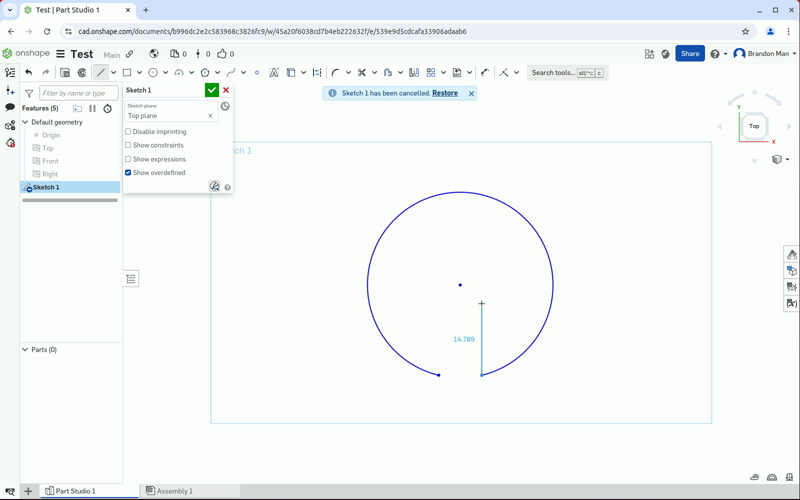
key_up(shift)
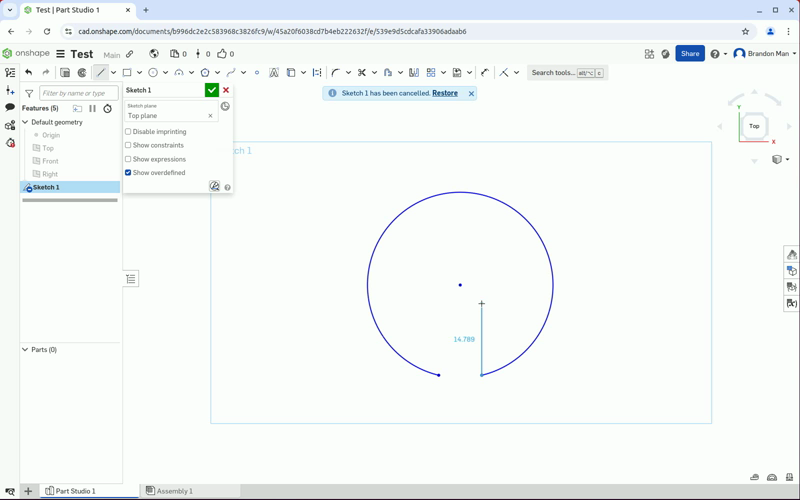
key(esc)
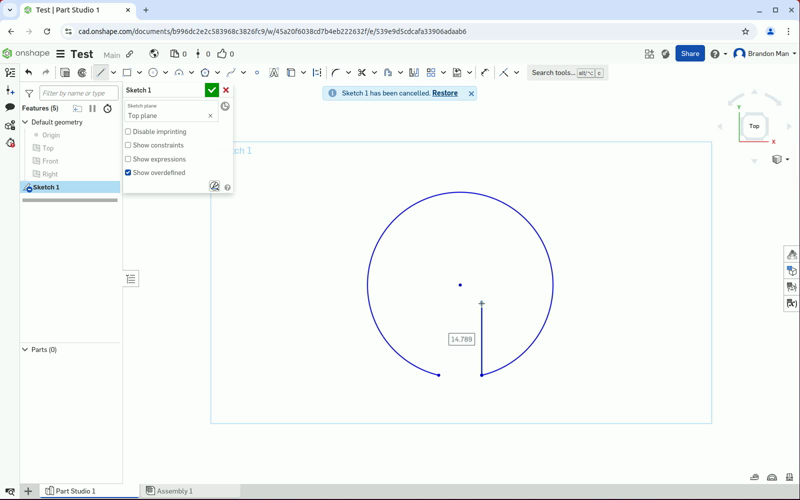
key(a)
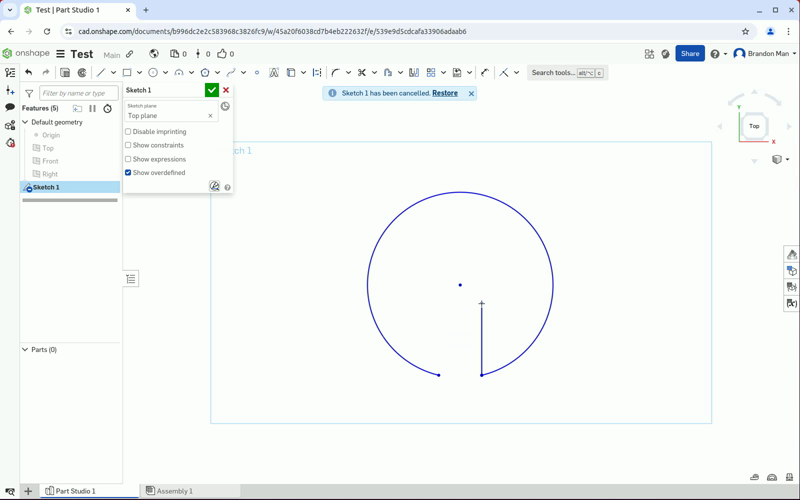
mouse_move(481, 303)
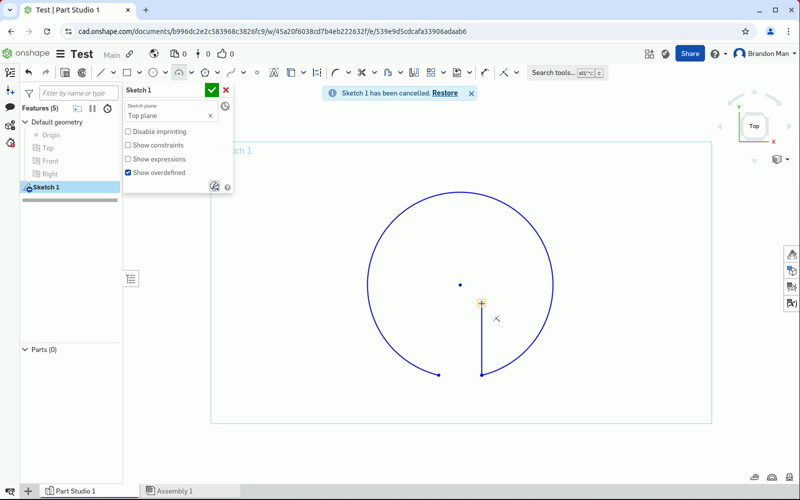
click(481, 303)
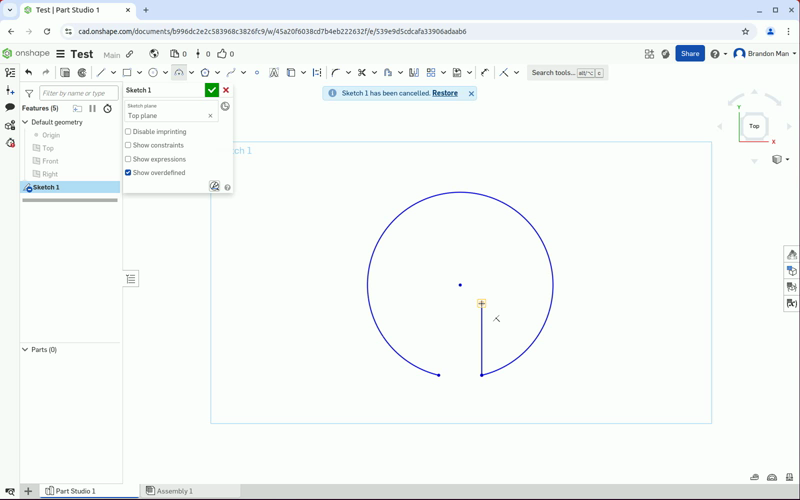
key_down(shift)
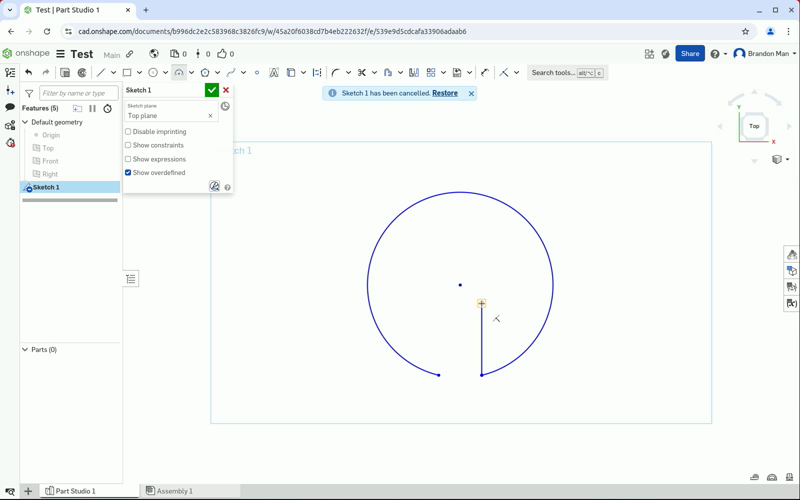
mouse_move(438, 303)
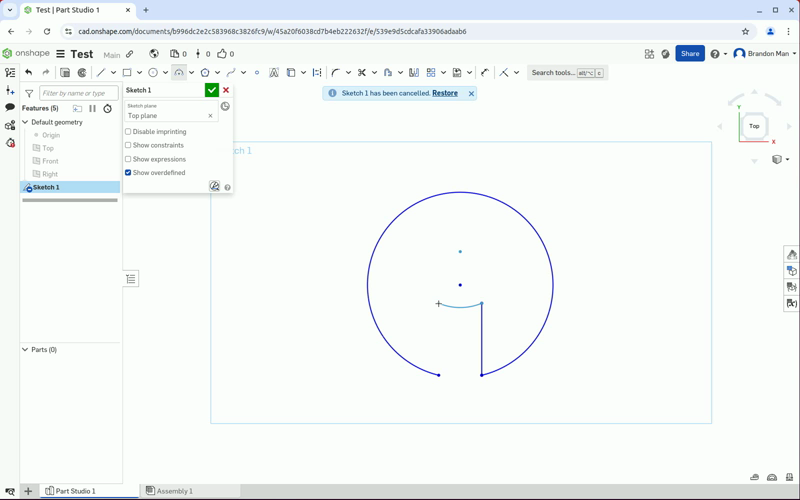
click(438, 303)
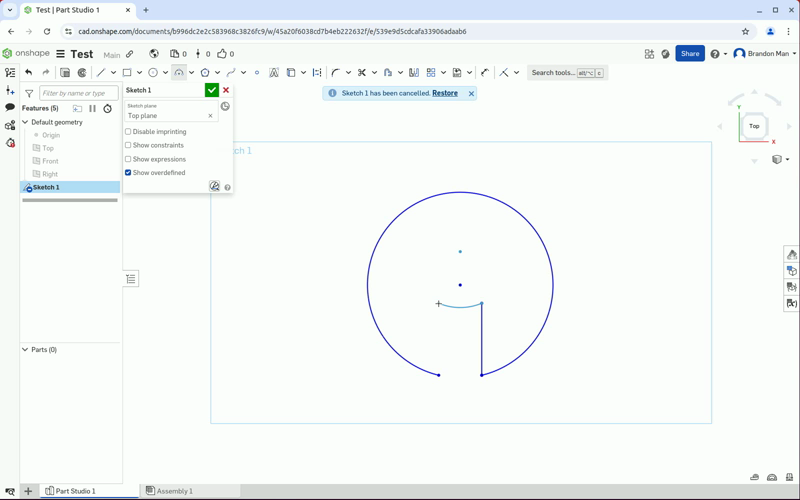
mouse_move(460, 254)
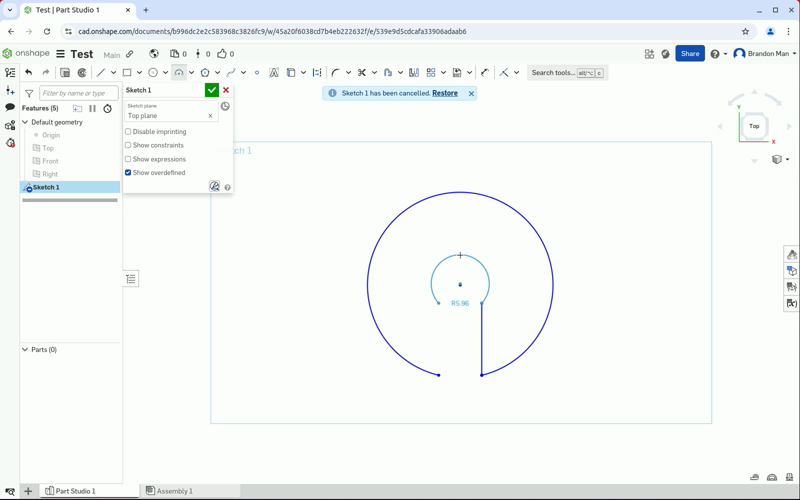
click(460, 254)
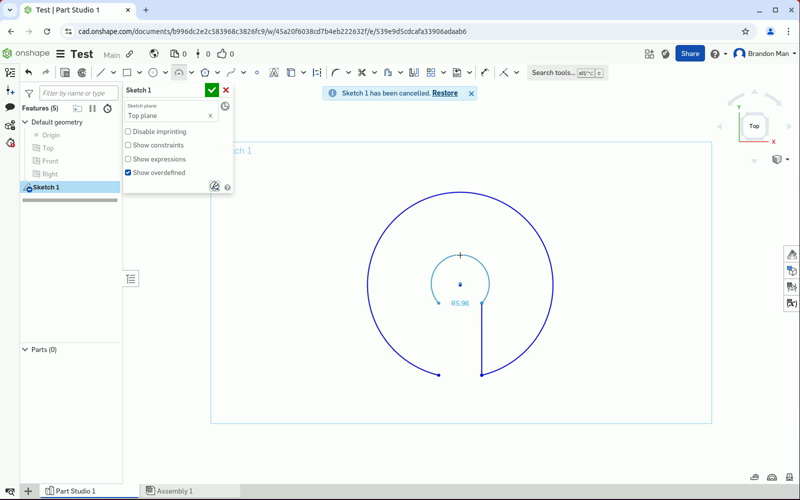
key_up(shift)
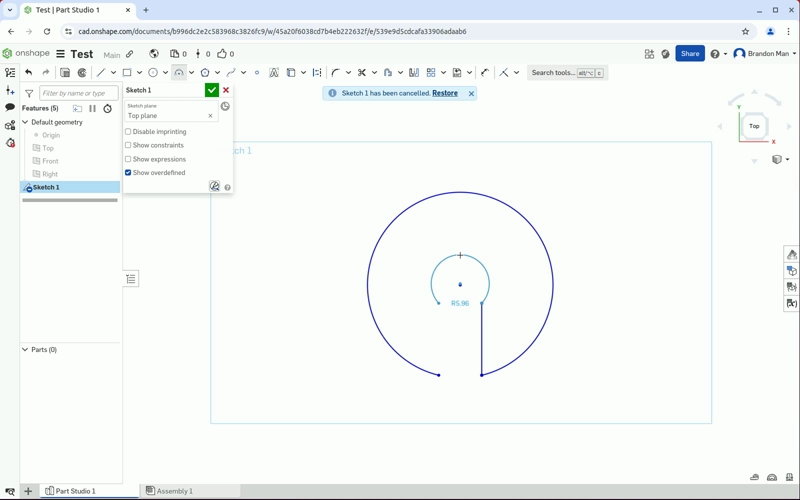
key(esc)
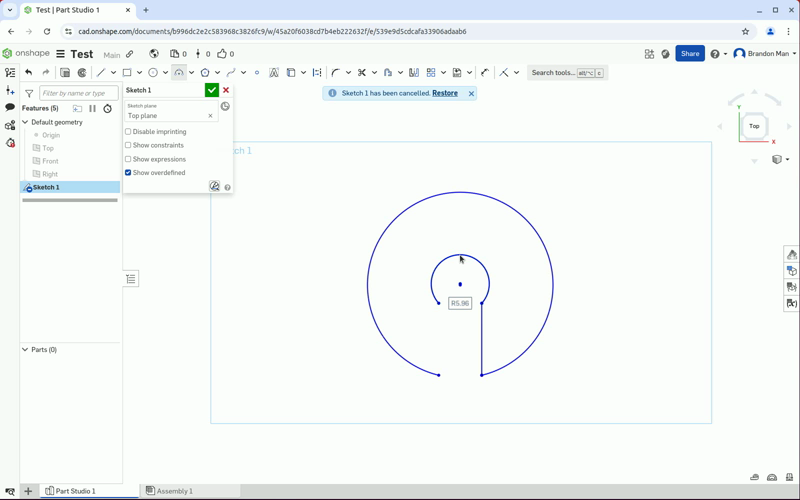
key(l)
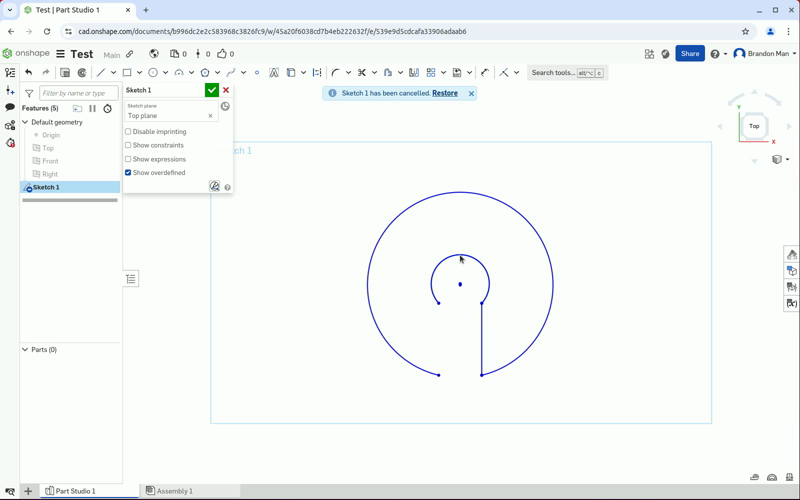
mouse_move(438, 303)
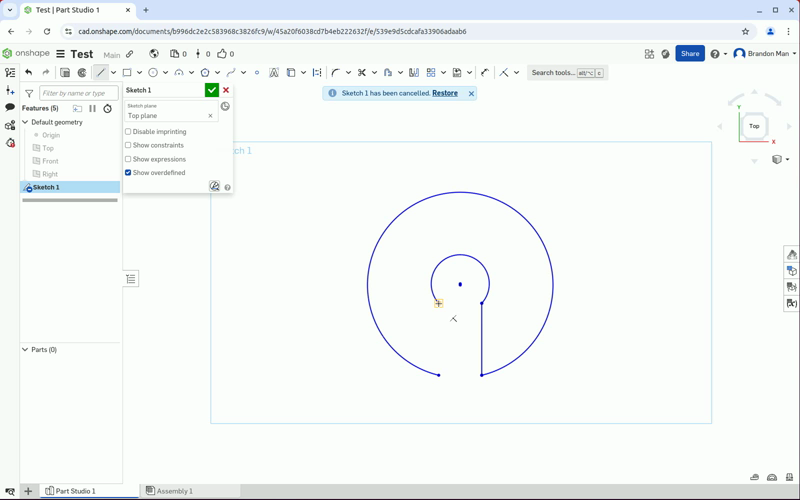
click(438, 303)
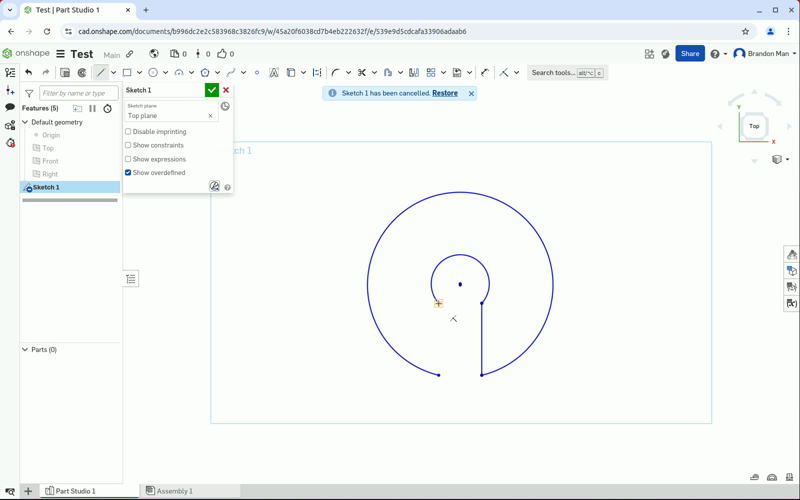
key_down(shift)
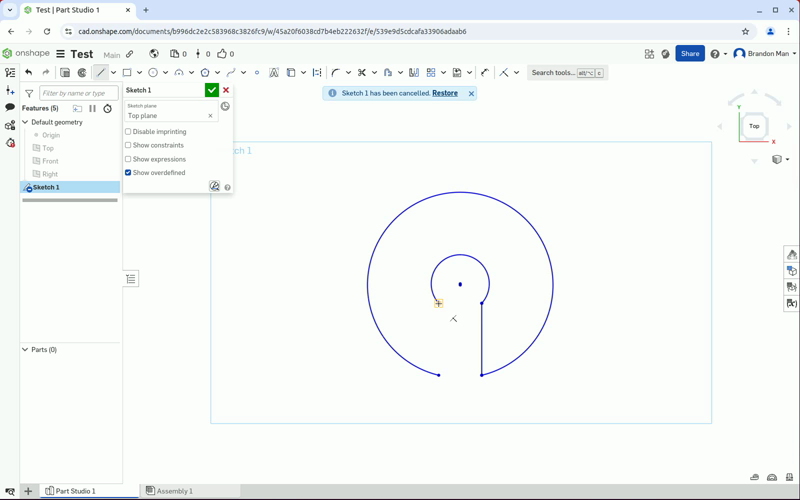
mouse_move(438, 375)
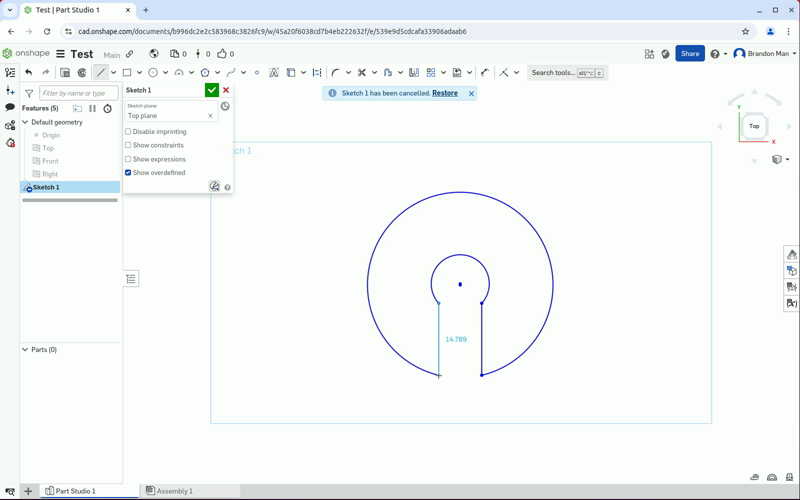
key_up(shift)
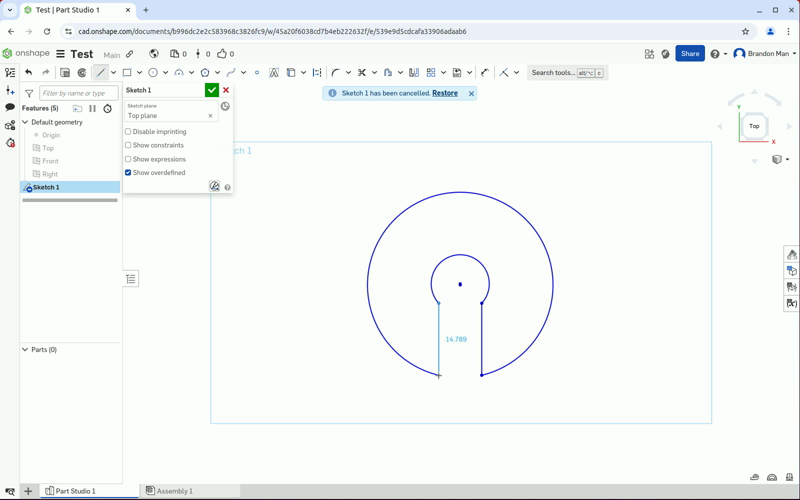
click(438, 375)
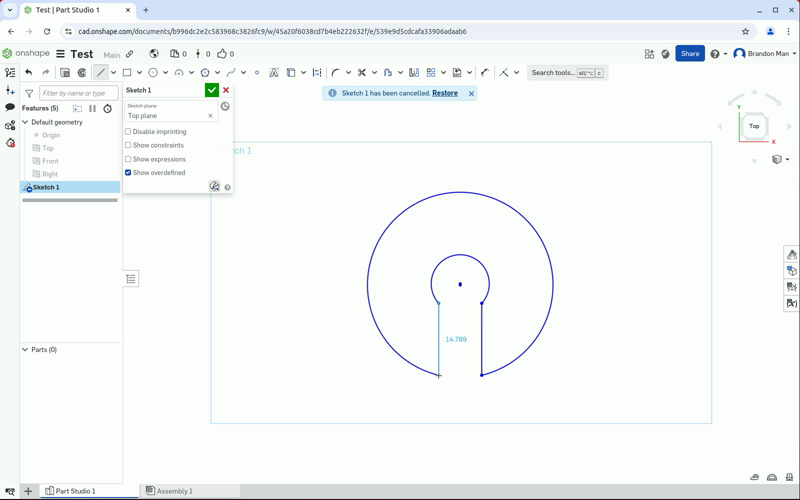
key(esc)
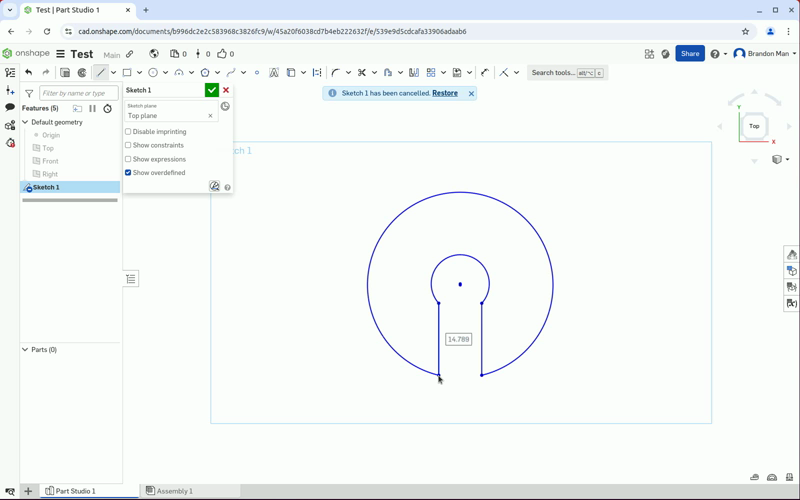
mouse_move(518, 323)
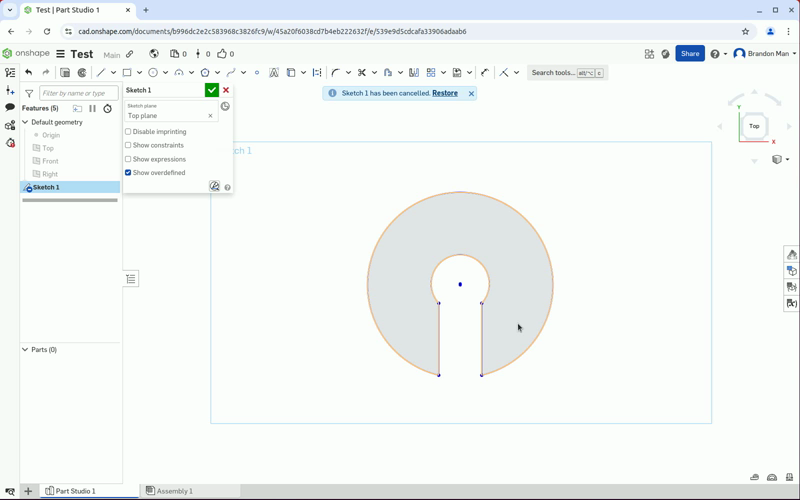
click(518, 323)
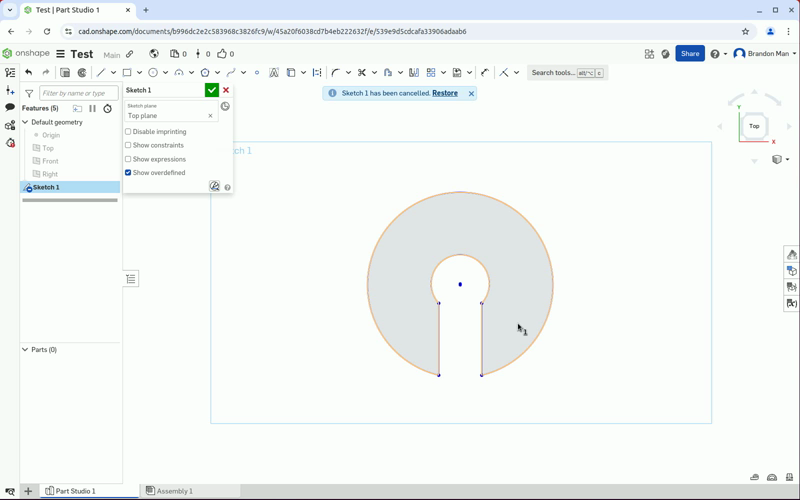
mouse_move(73, 352)
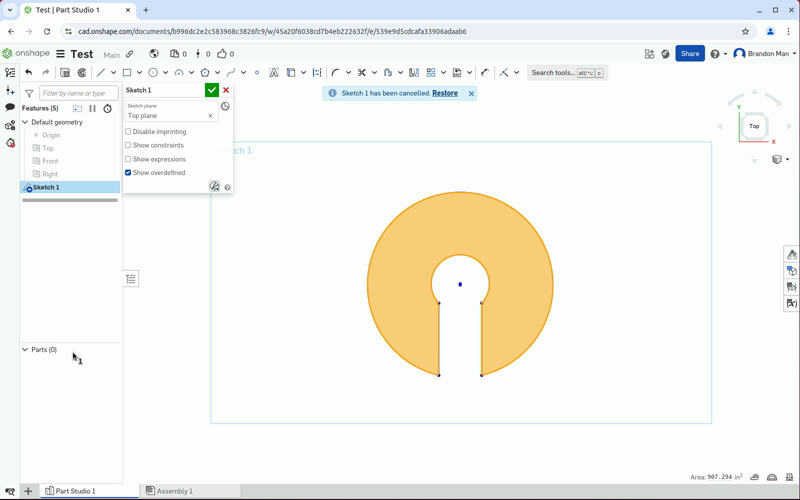
key(shift+y)
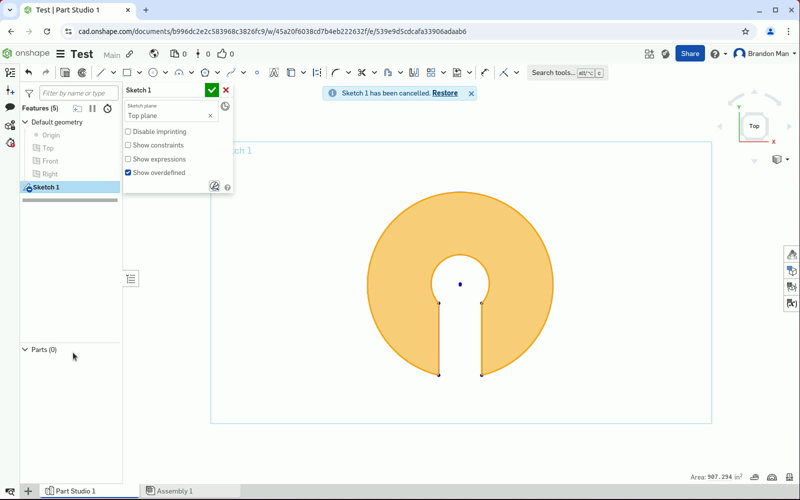
key(shift+e)
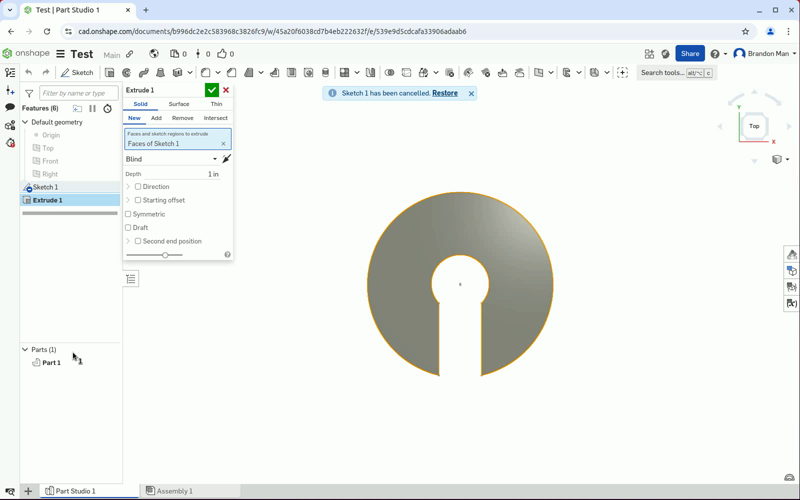
mouse_move(143, 106)
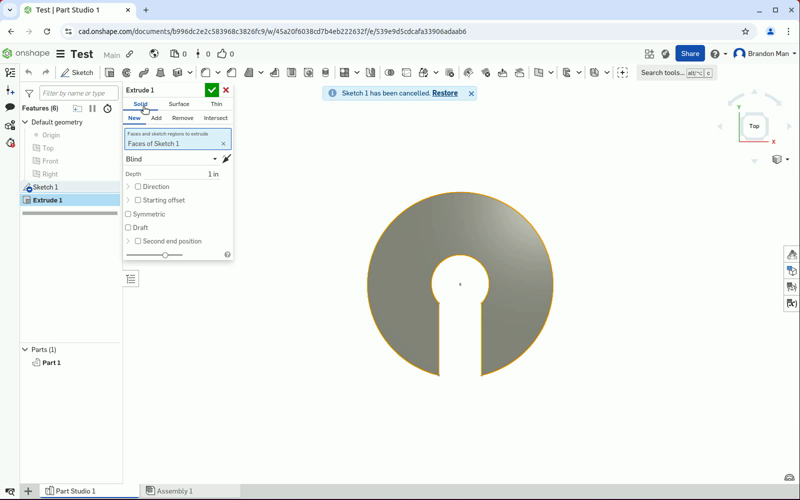
click(143, 106)
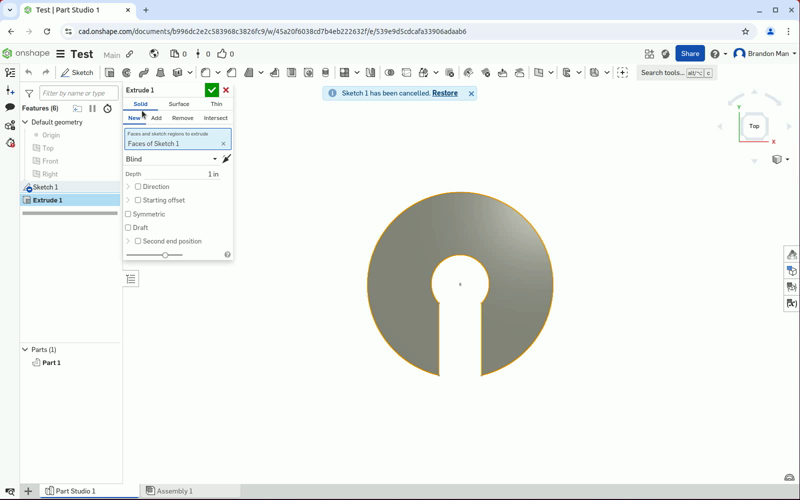
mouse_move(137, 120)
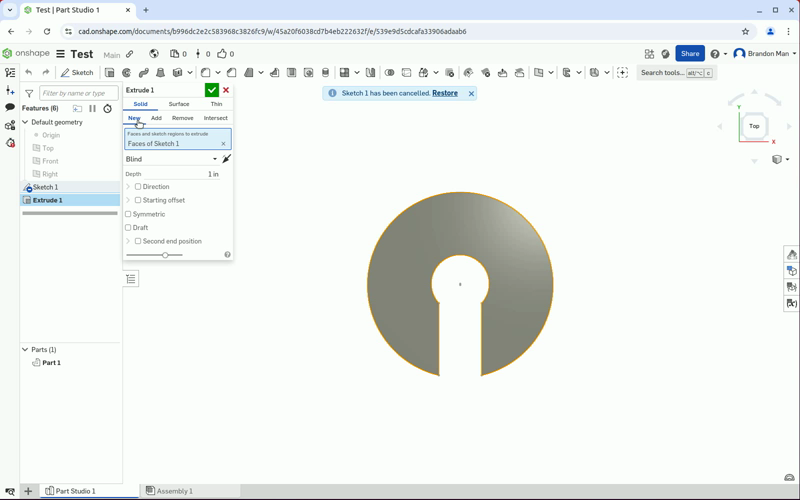
click(137, 120)
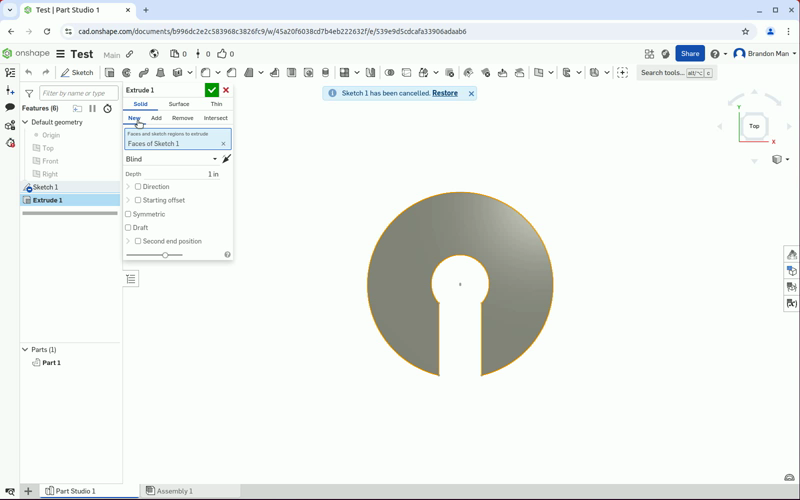
key(tab, 4)
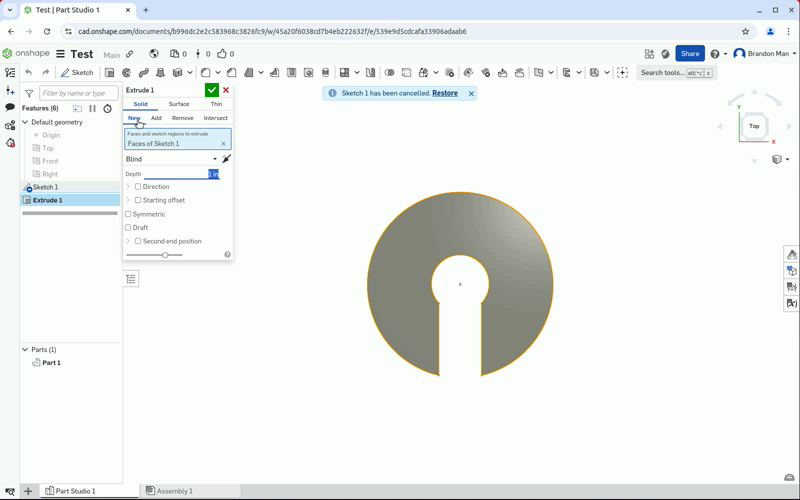
text(11.073)
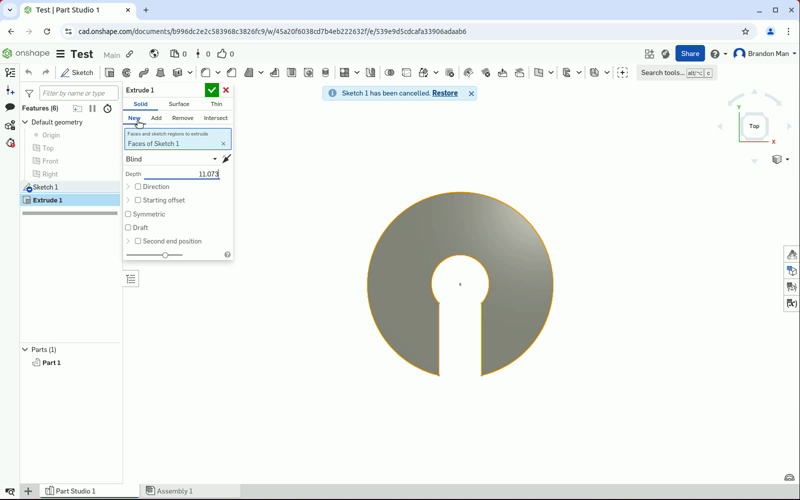
key(enter)
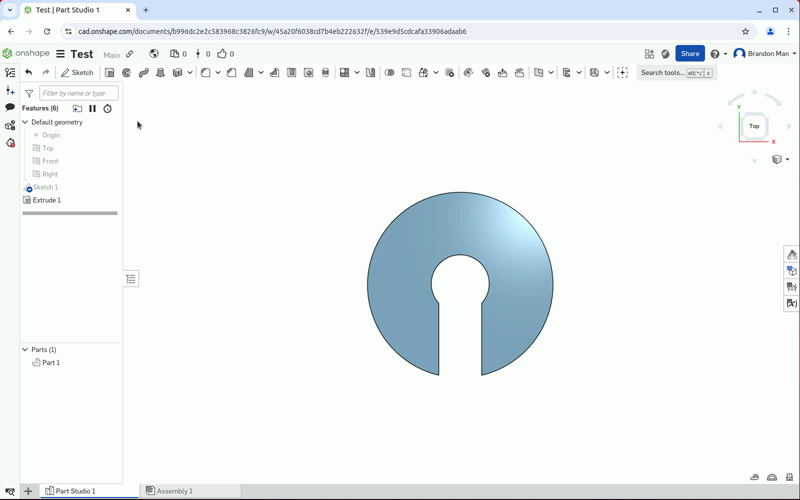
key(shift+h)
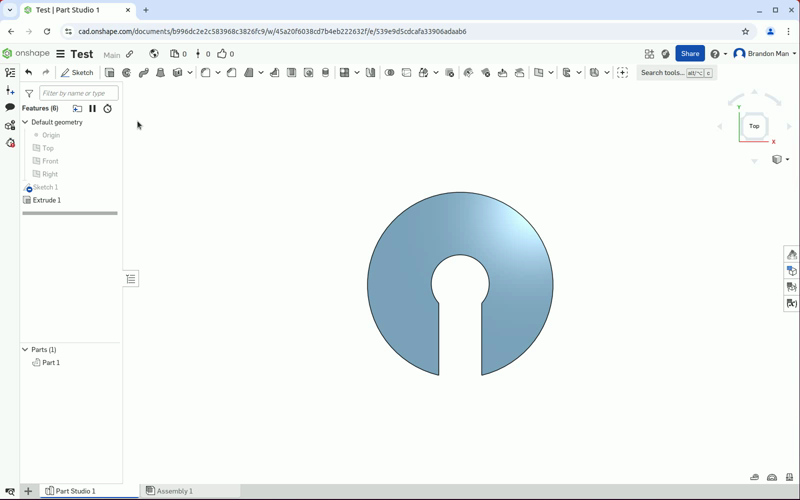
key(shift+h)
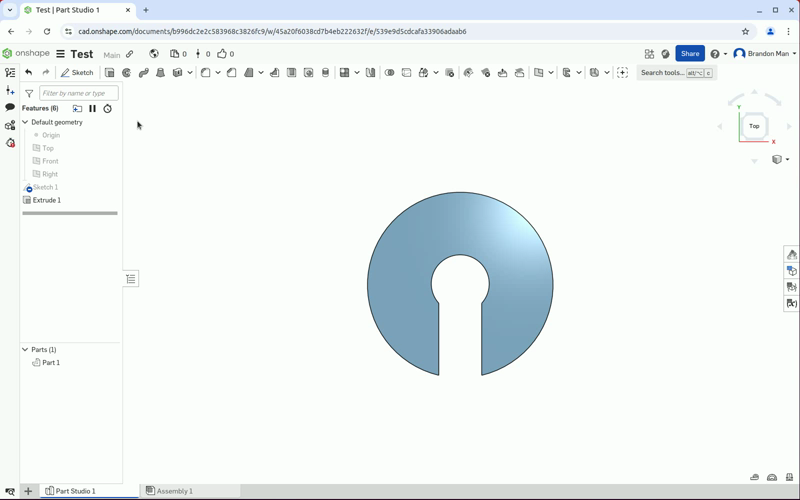
mouse_move(73, 189)
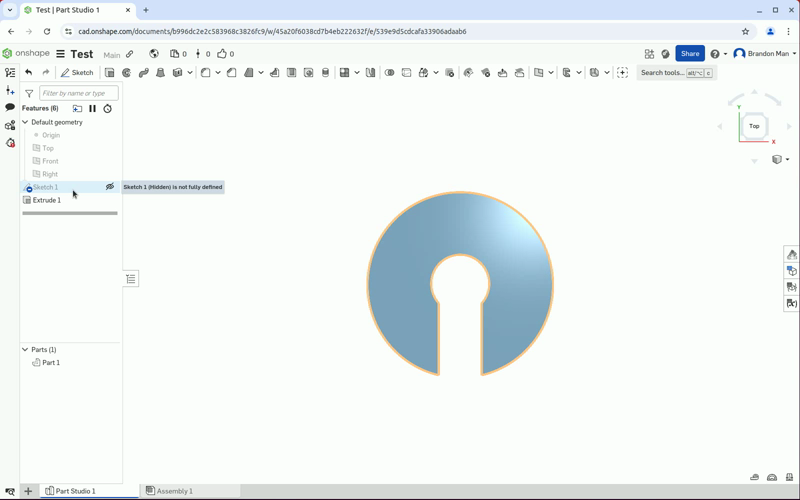
click(73, 189)
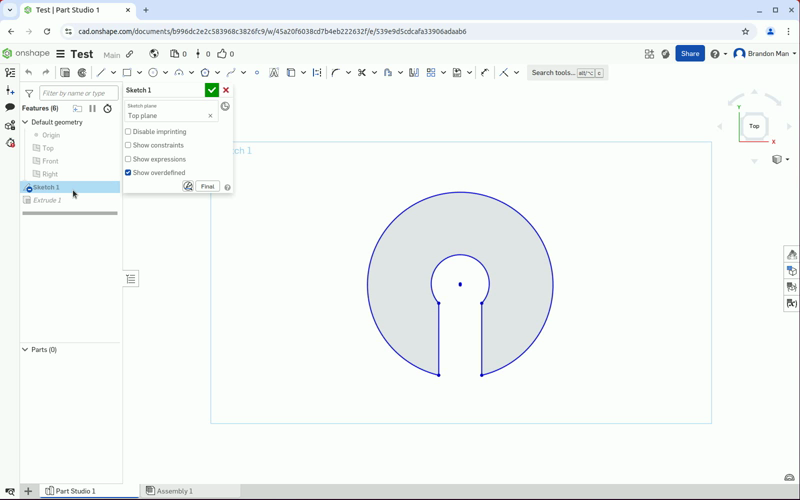
mouse_move(229, 92)
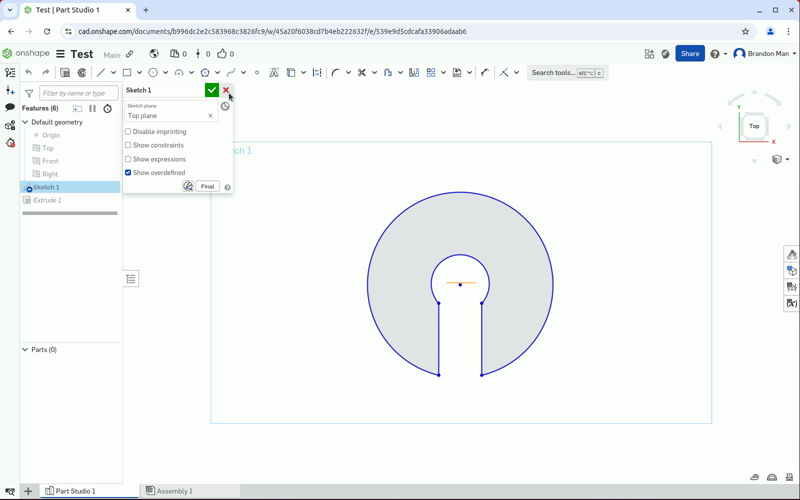
click(229, 92)
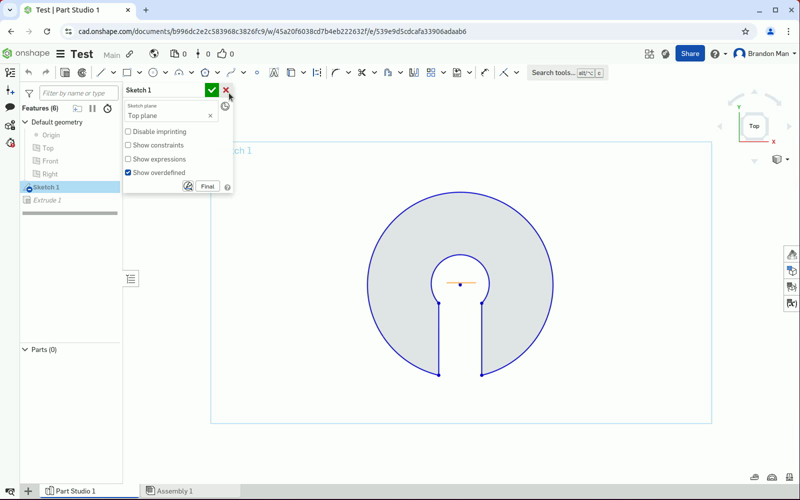
key(shift+s)
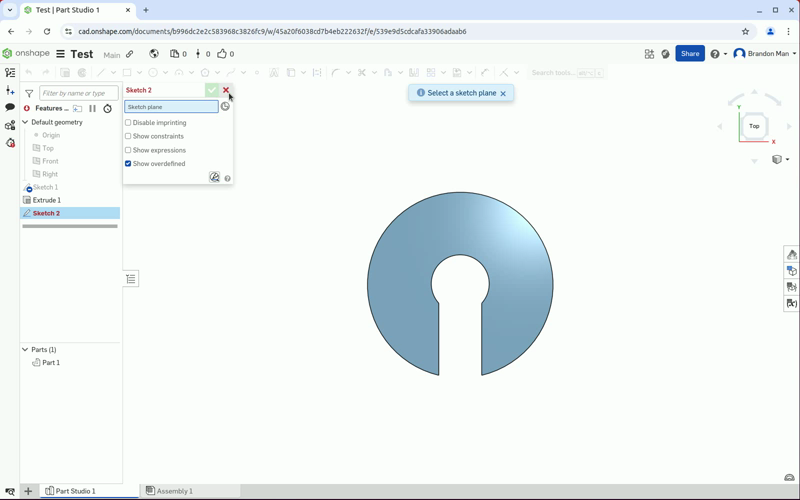
mouse_move(73, 150)
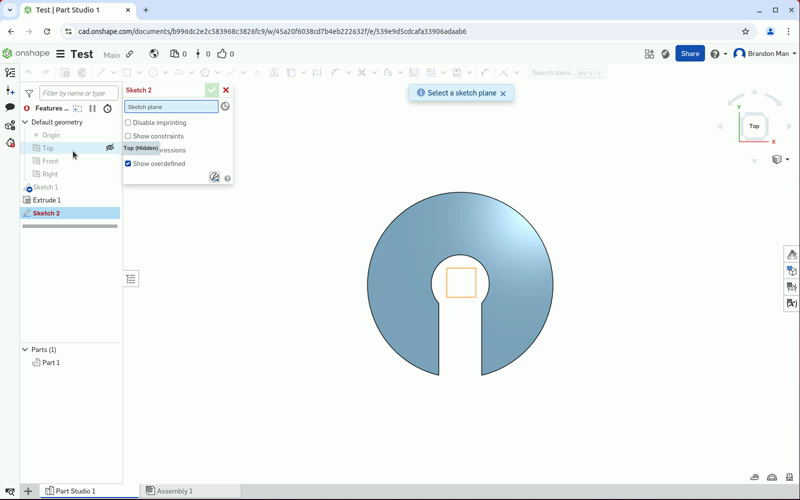
click(73, 150)
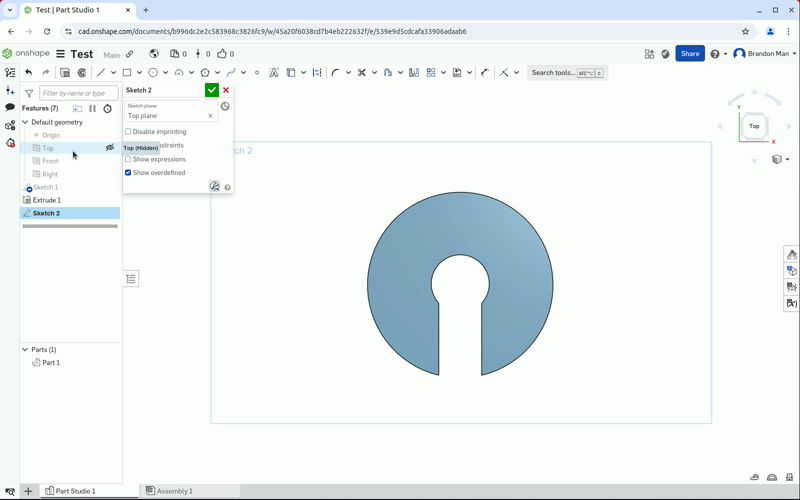
mouse_move(73, 352)
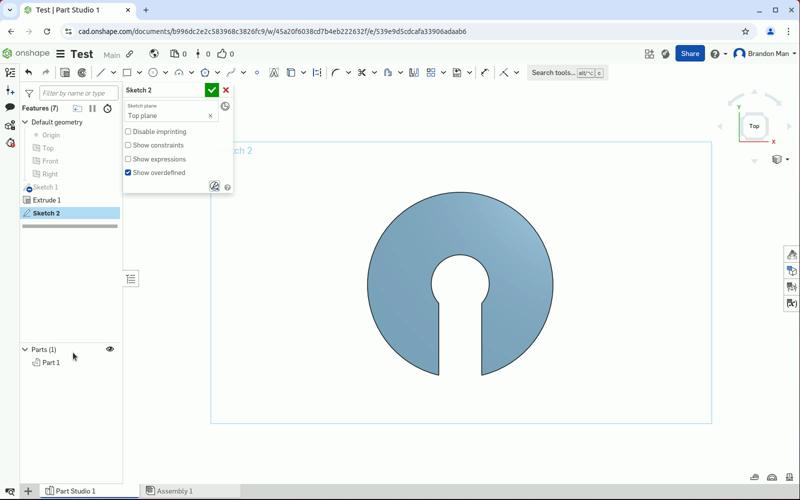
key(y)
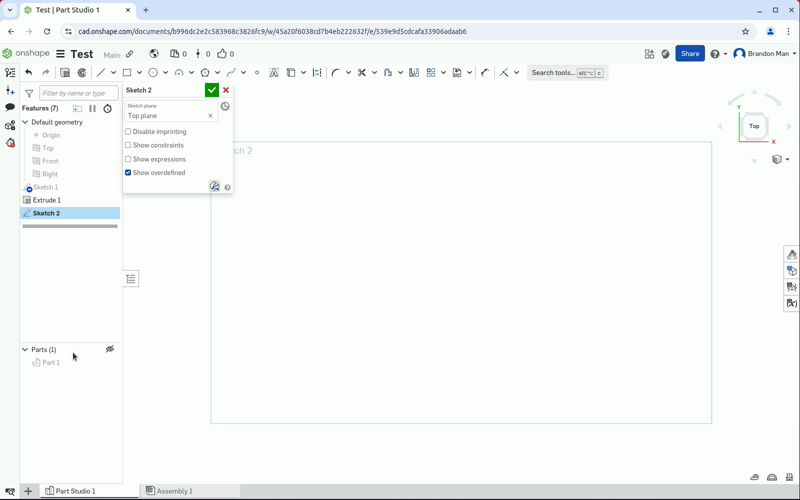
key(a)
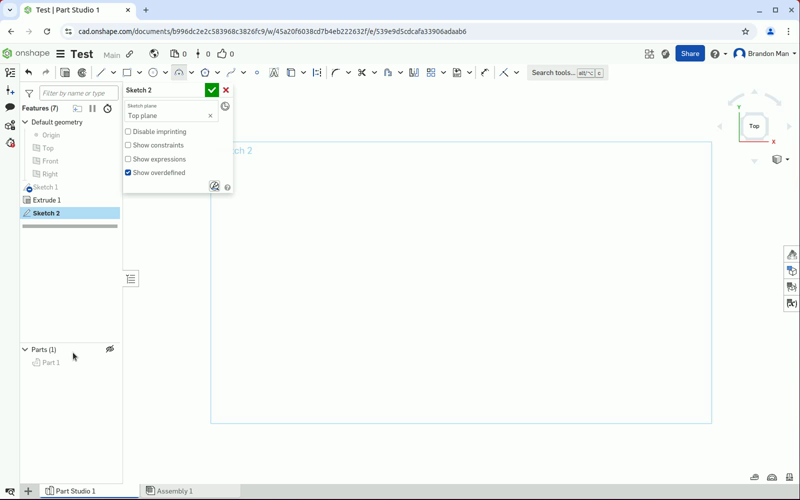
key_down(shift)
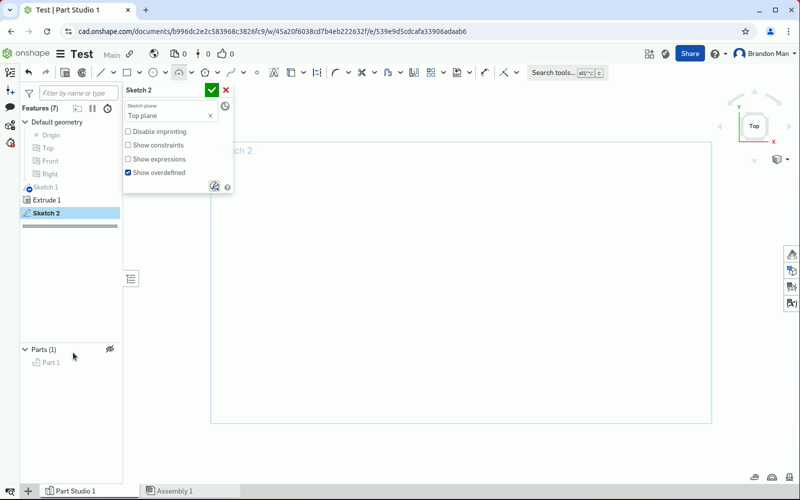
mouse_move(438, 393)
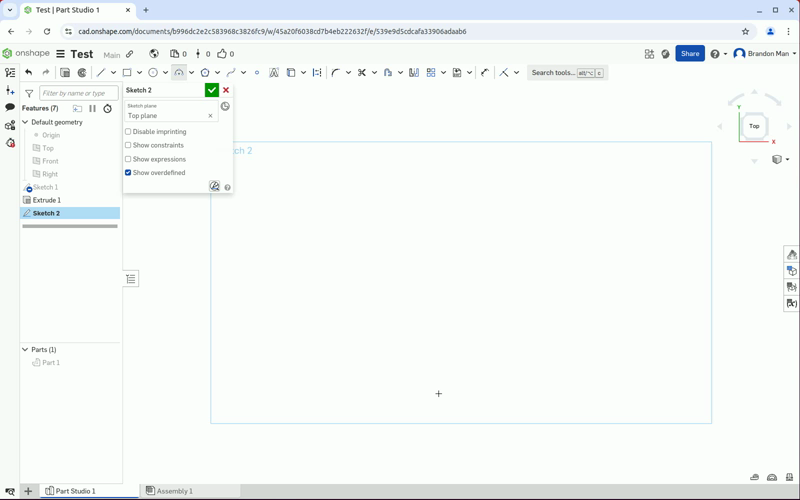
click(438, 393)
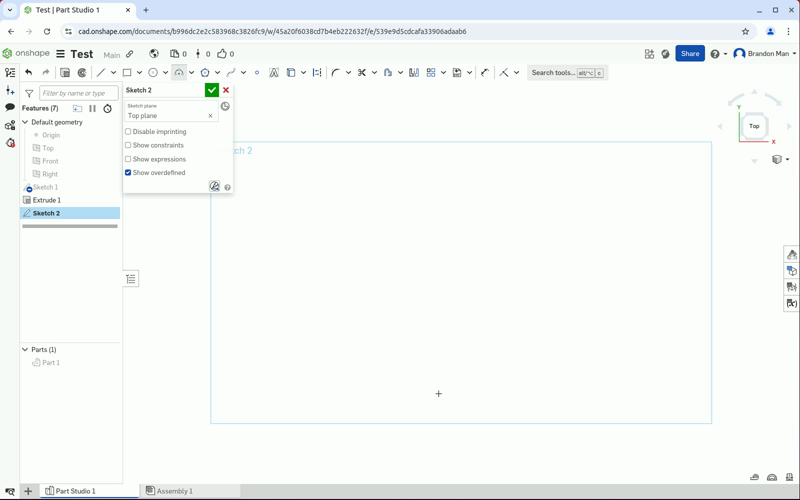
key_up(shift)
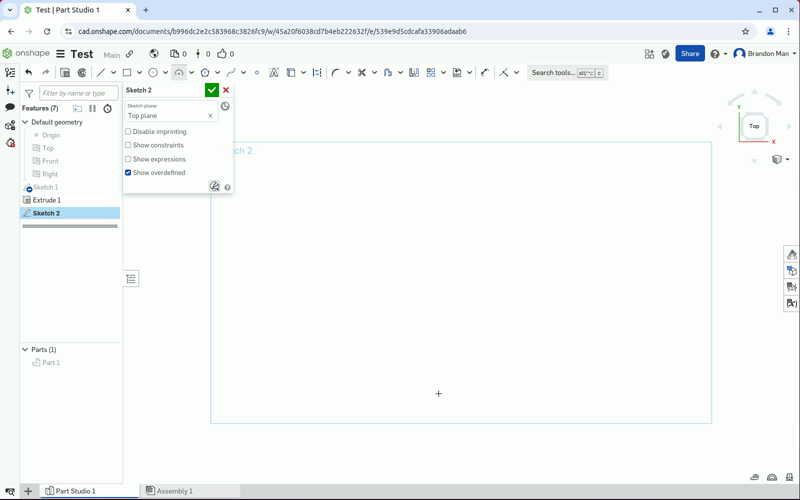
key_down(shift)
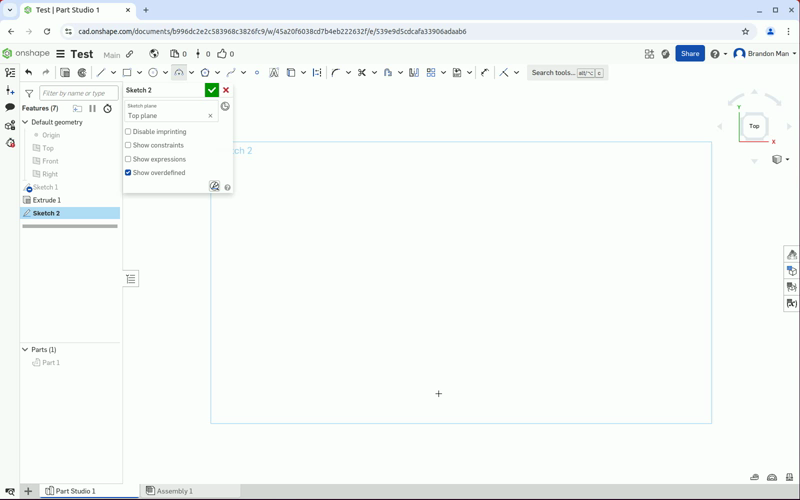
mouse_move(483, 393)
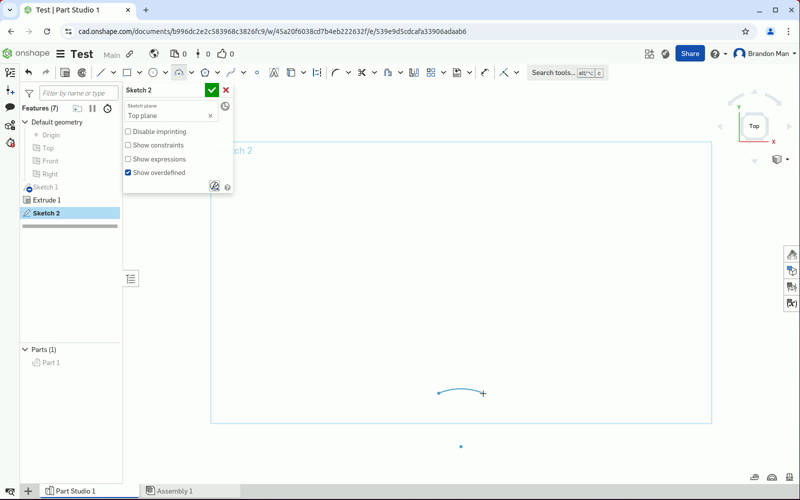
click(483, 393)
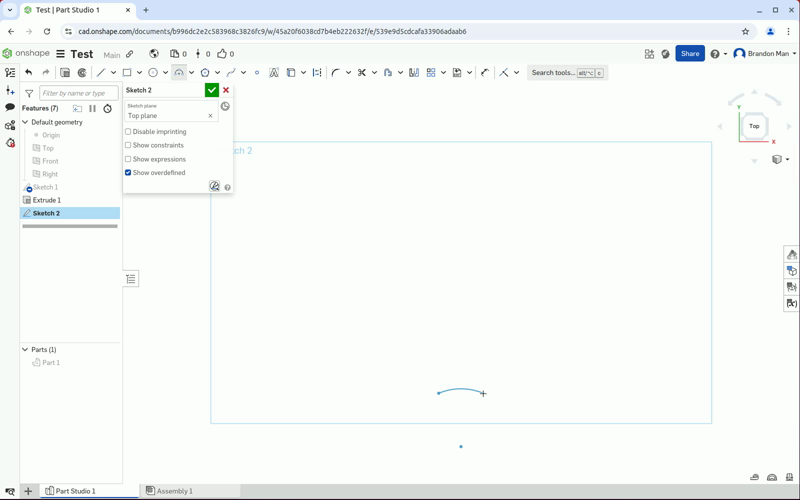
mouse_move(460, 168)
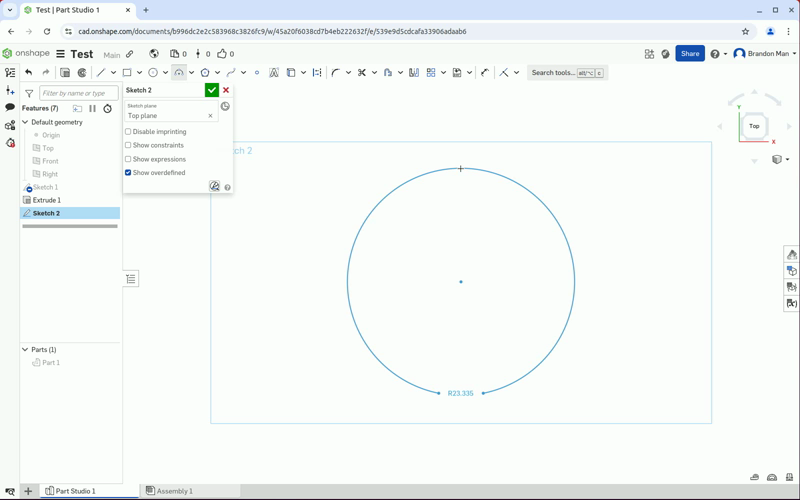
click(460, 168)
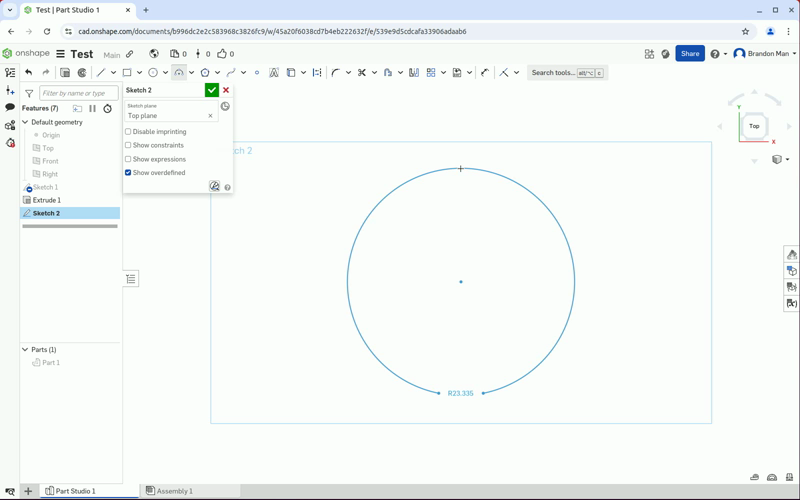
key_up(shift)
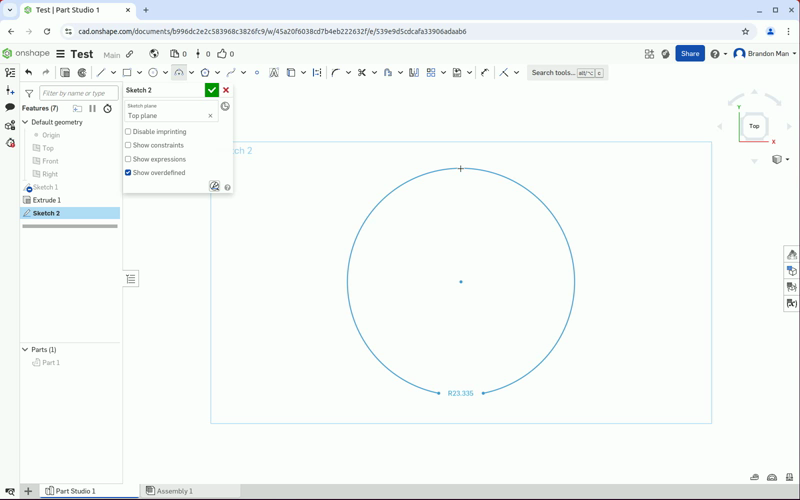
key(esc)
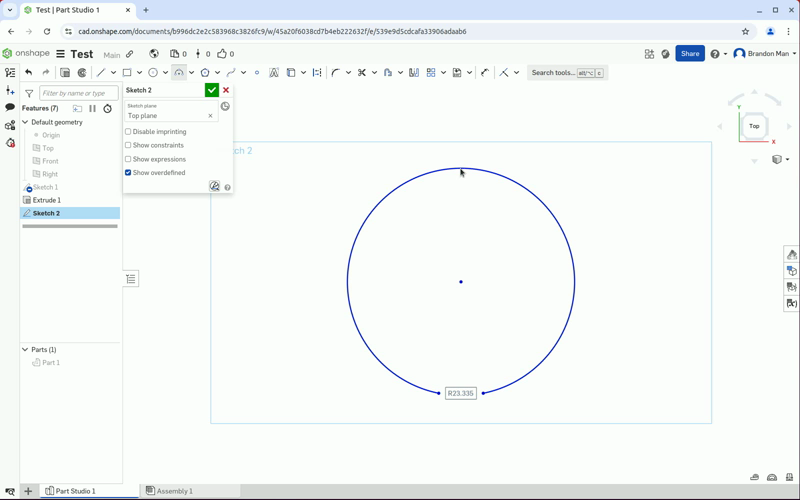
key(l)
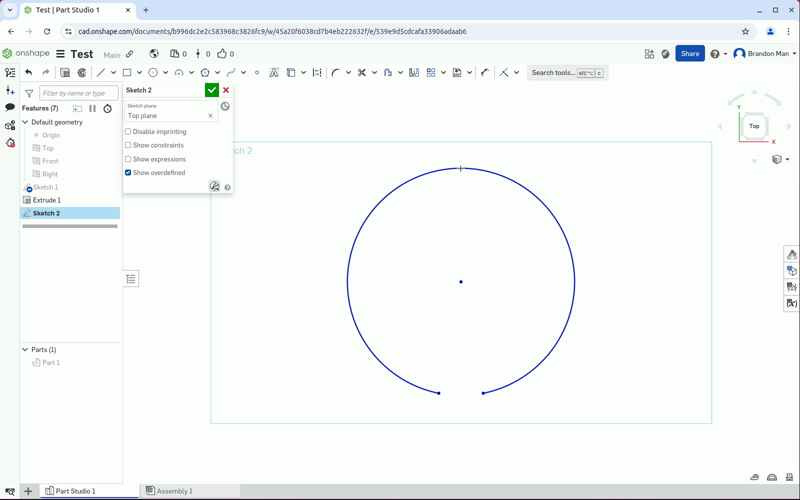
mouse_move(483, 393)
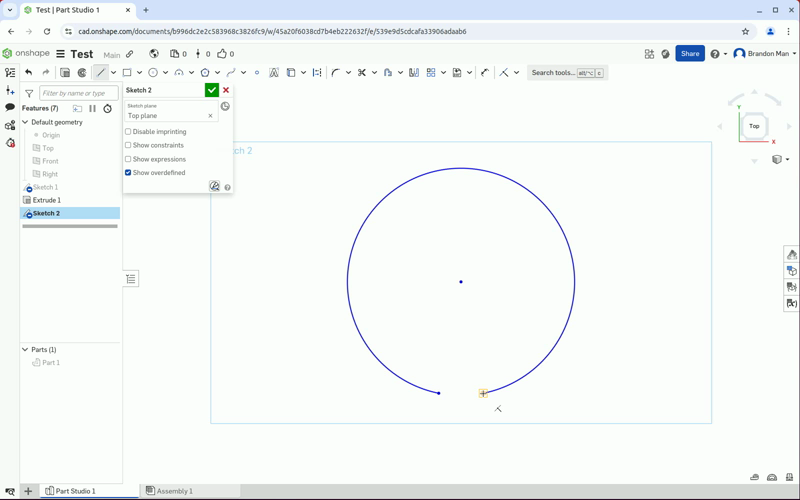
click(483, 393)
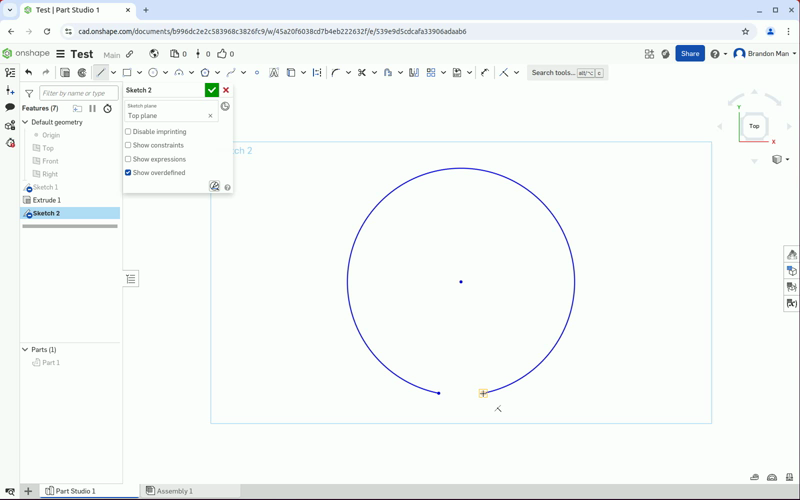
key_down(shift)
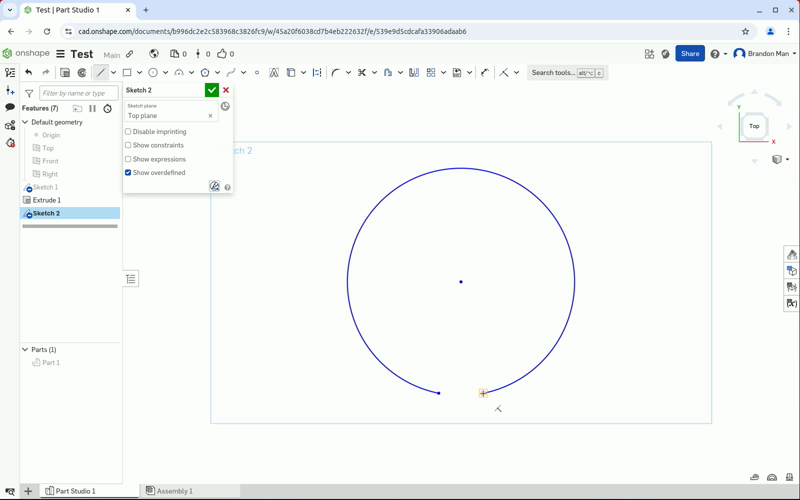
mouse_move(513, 393)
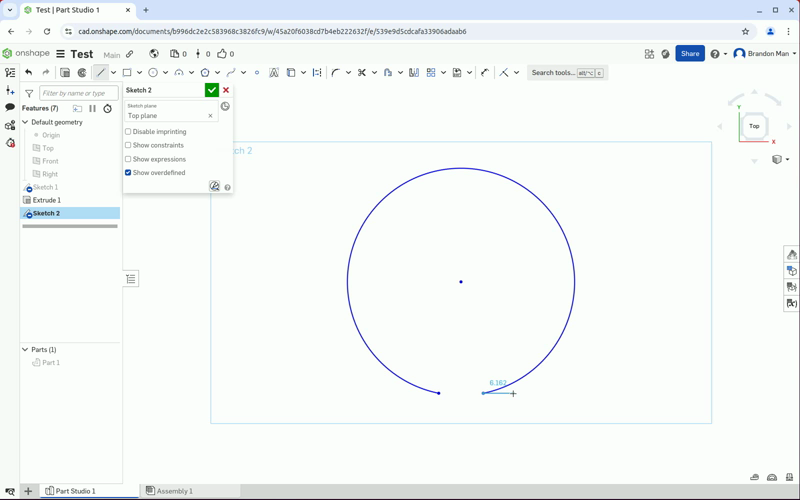
mouse_move(483, 374)
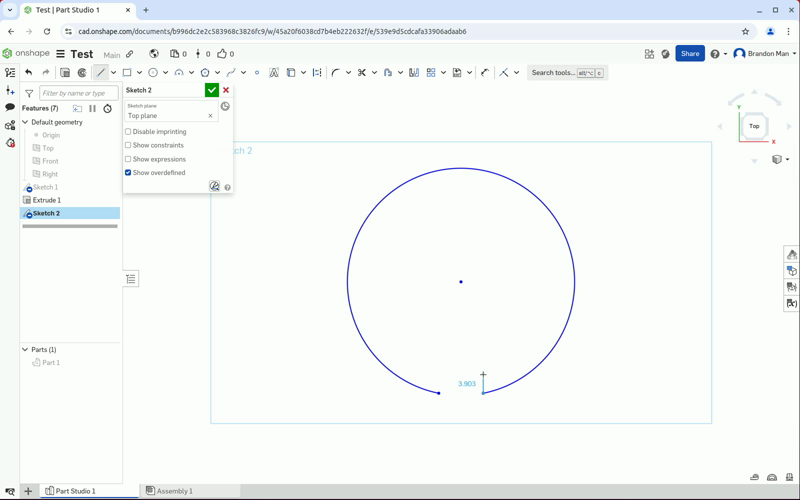
click(483, 374)
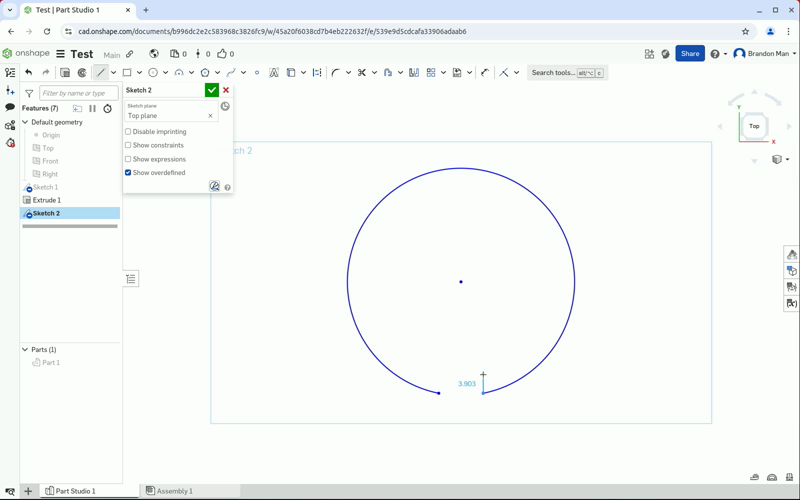
key_up(shift)
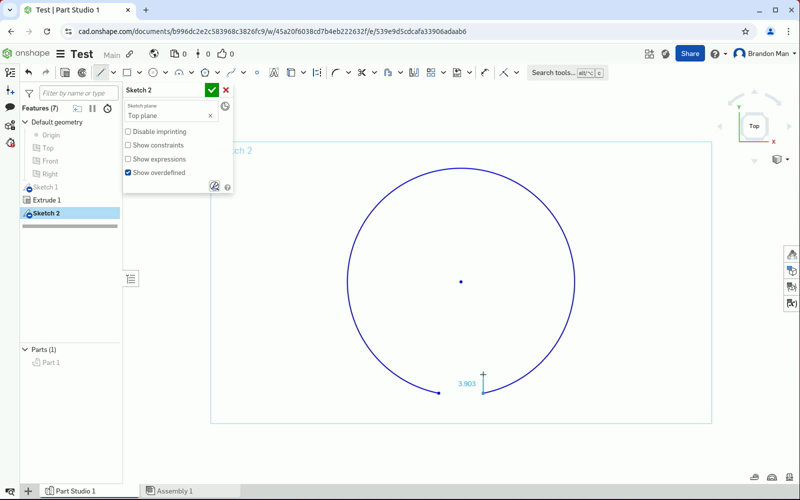
key(esc)
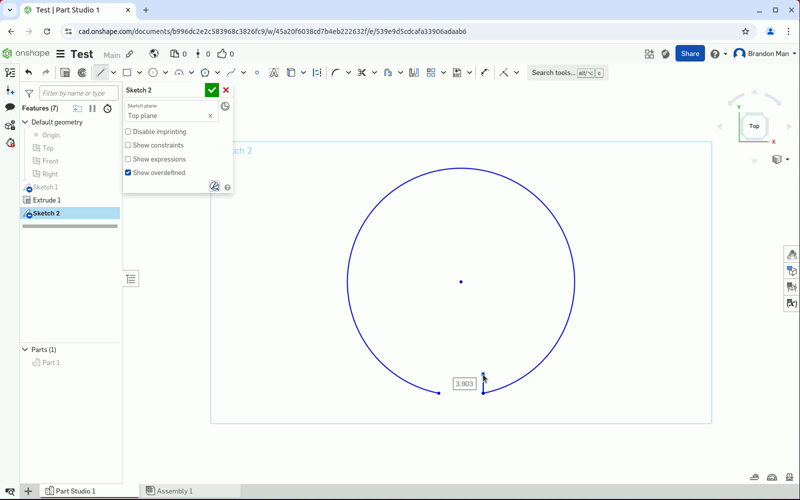
key(a)
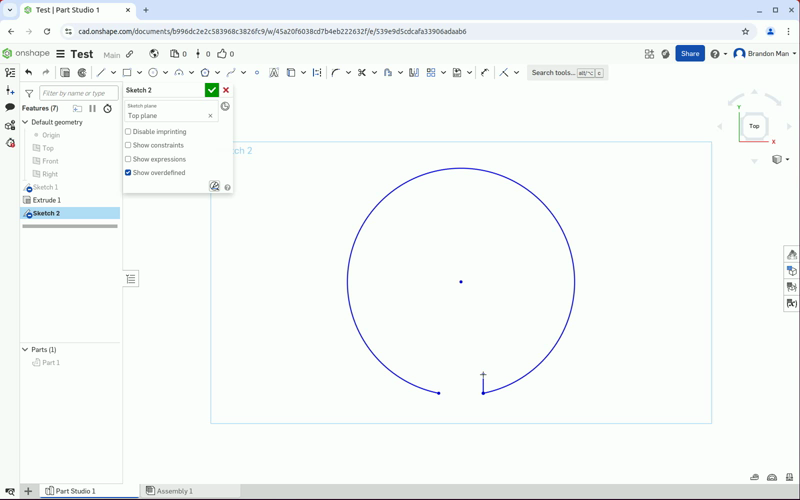
mouse_move(483, 374)
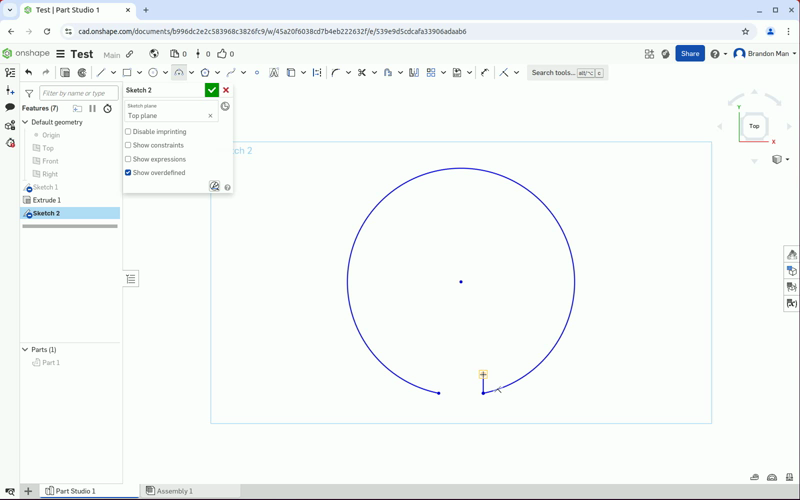
click(483, 374)
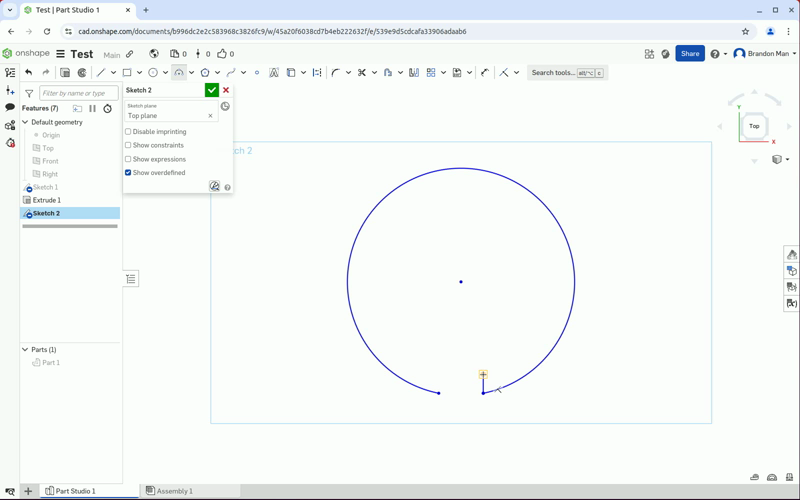
key_down(shift)
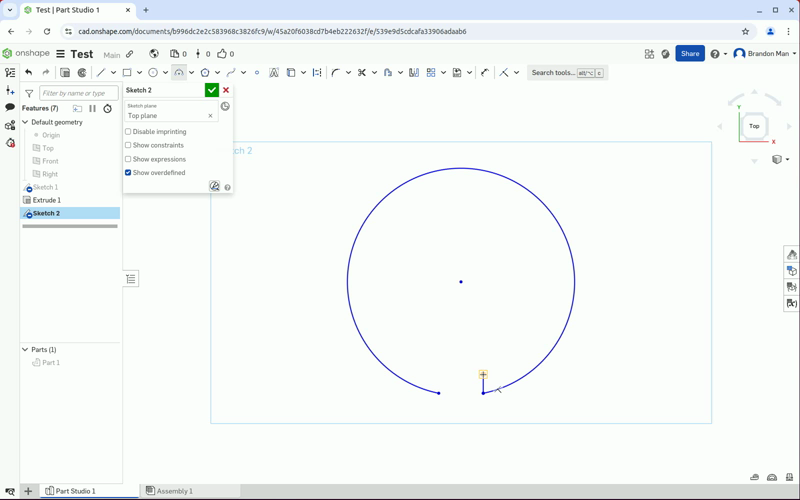
mouse_move(438, 374)
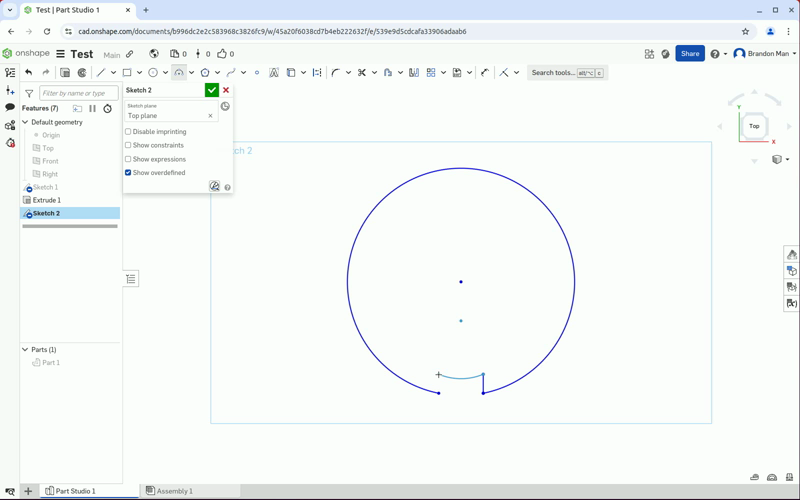
click(438, 374)
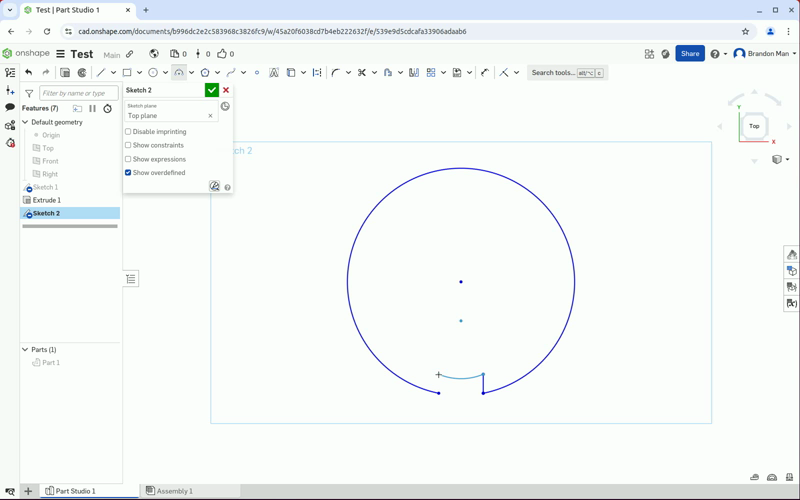
mouse_move(460, 185)
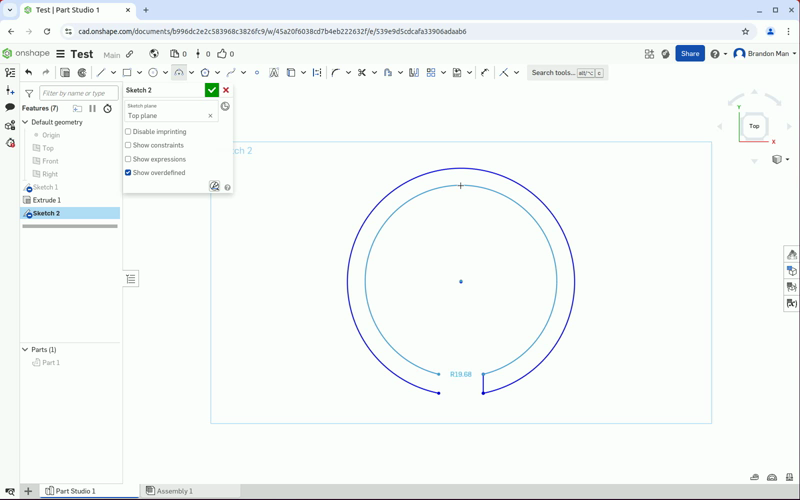
click(460, 185)
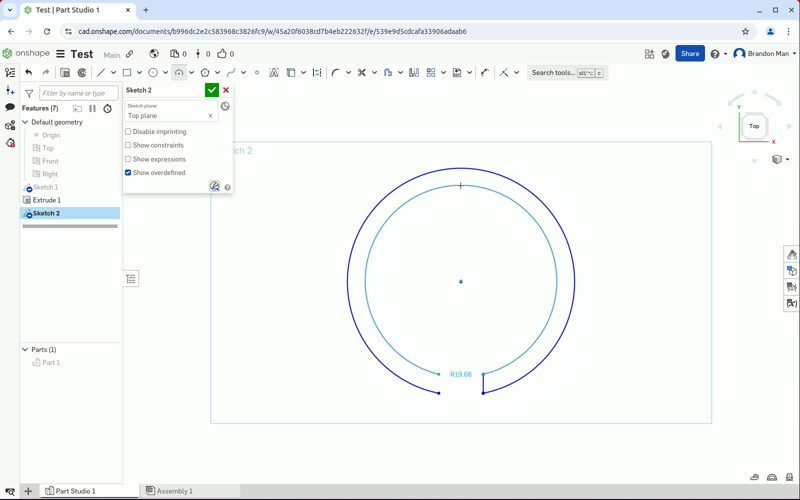
key_up(shift)
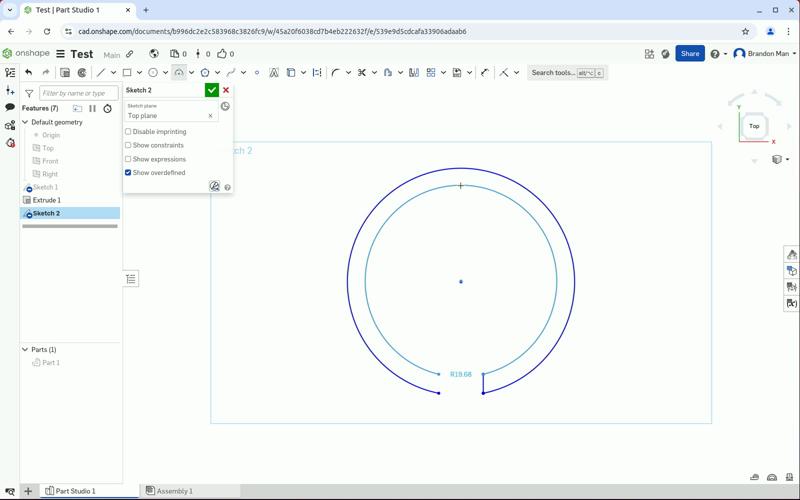
key(esc)
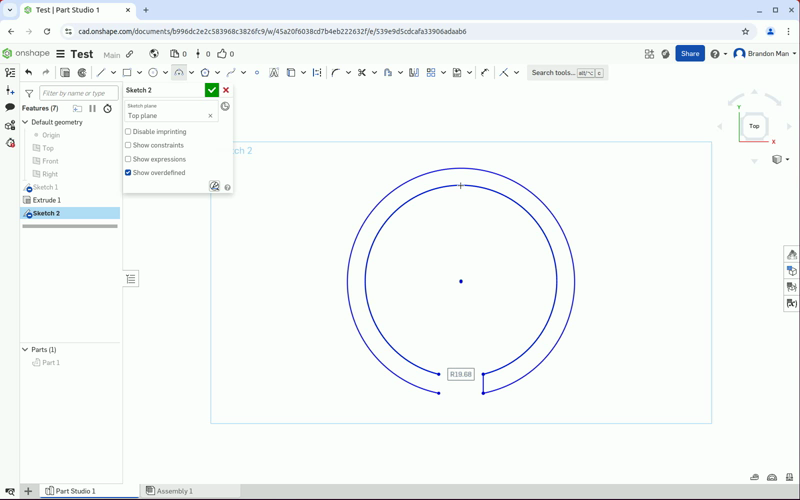
key(l)
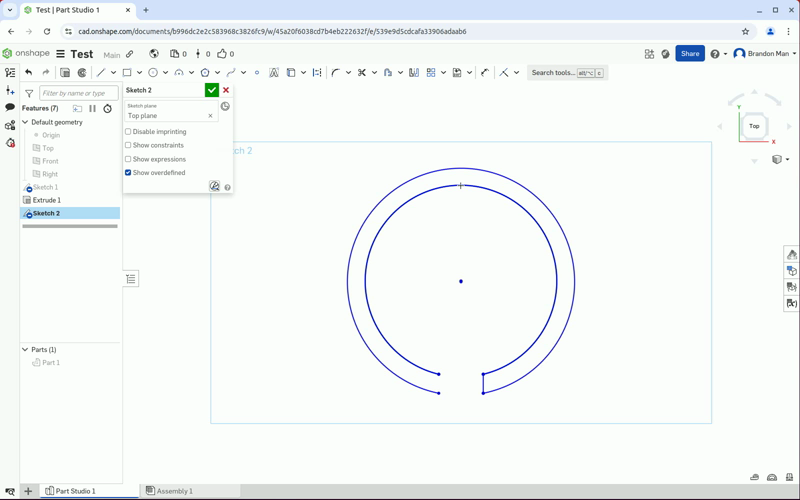
mouse_move(438, 374)
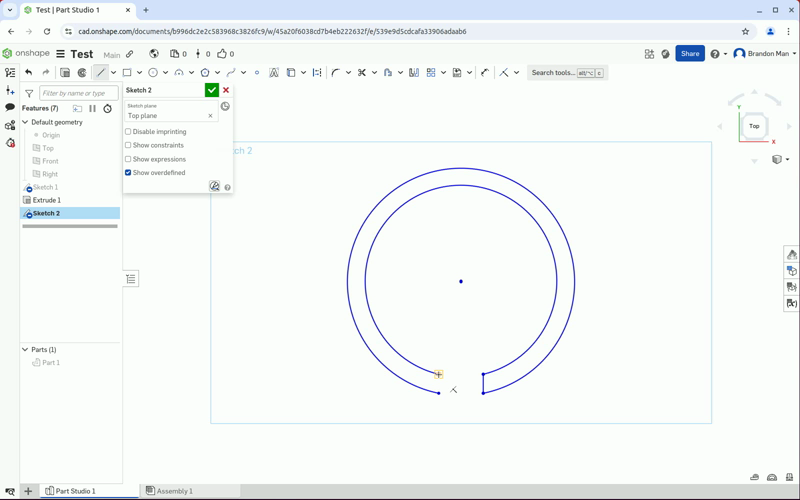
click(438, 374)
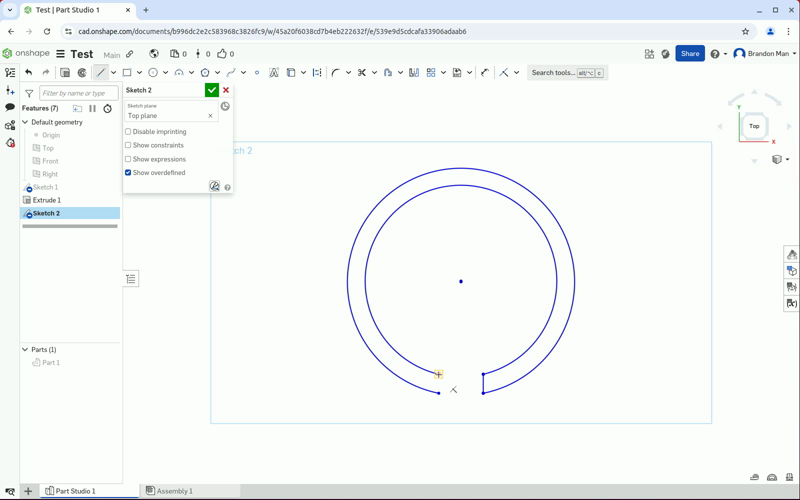
mouse_move(468, 374)
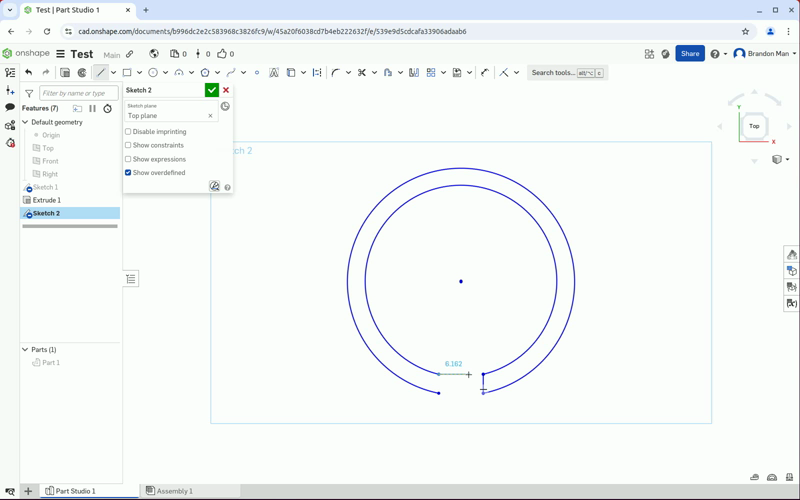
key_down(shift)
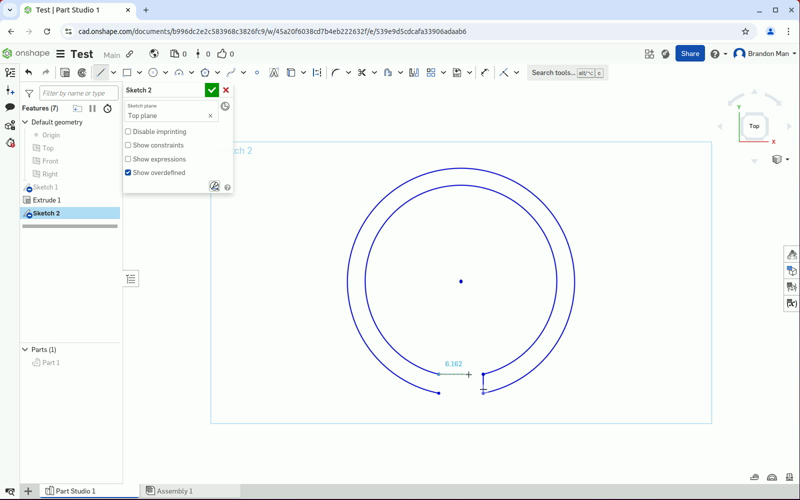
mouse_move(438, 393)
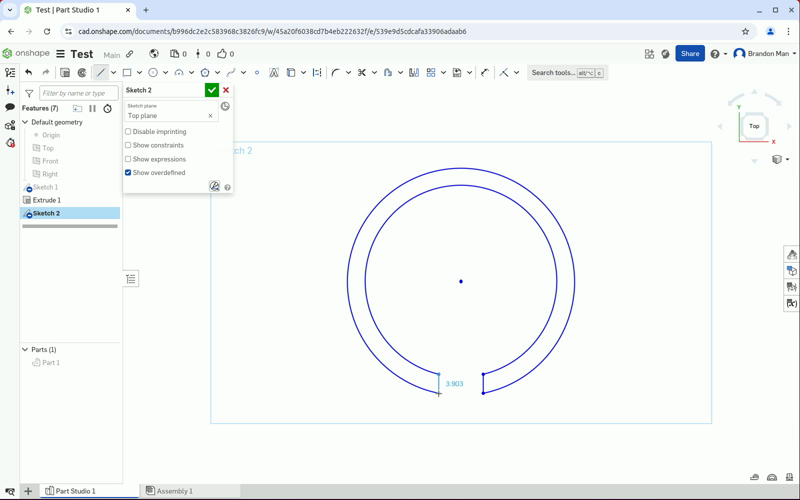
key_up(shift)
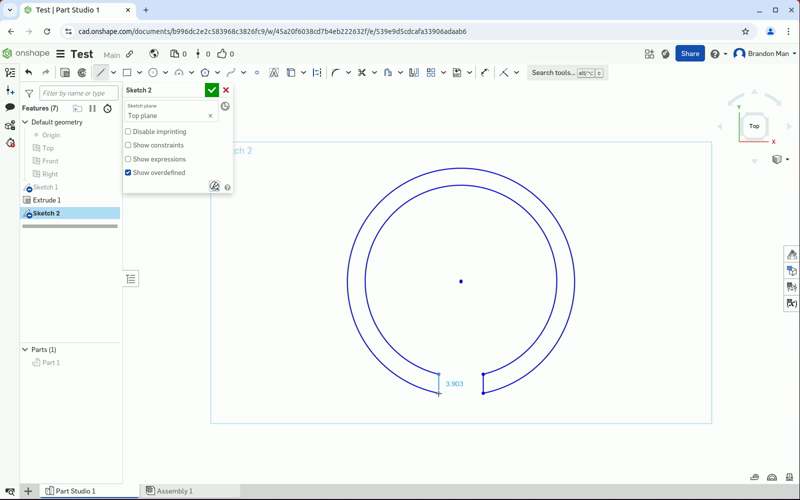
click(438, 393)
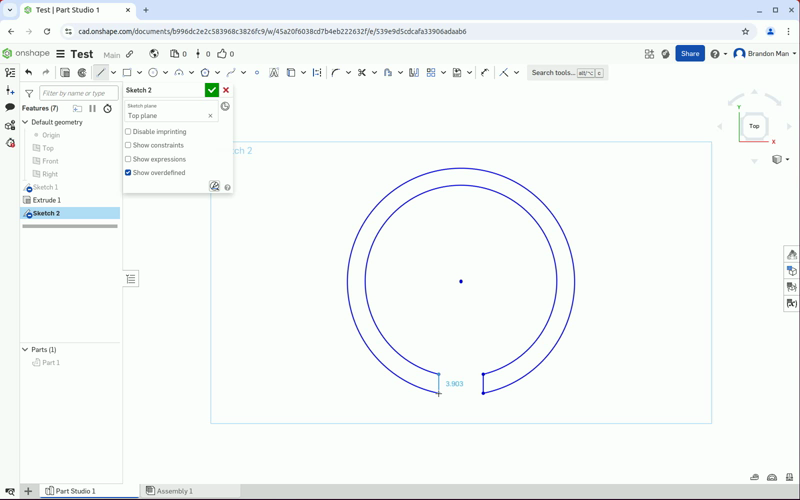
key(esc)
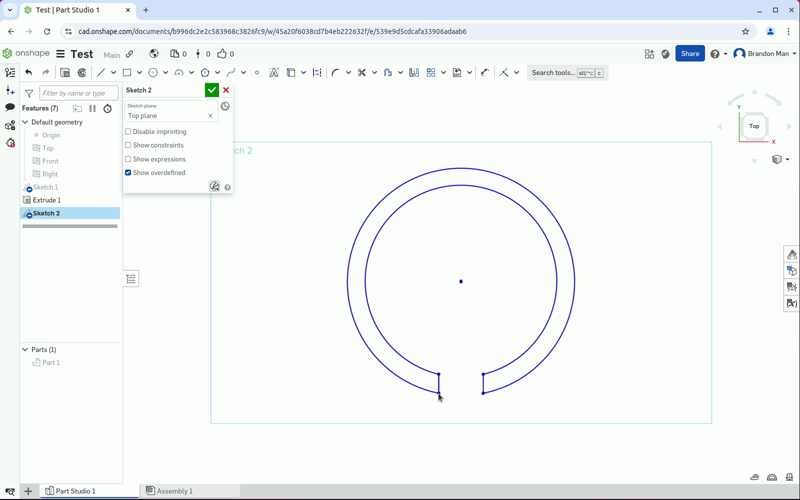
mouse_move(536, 351)
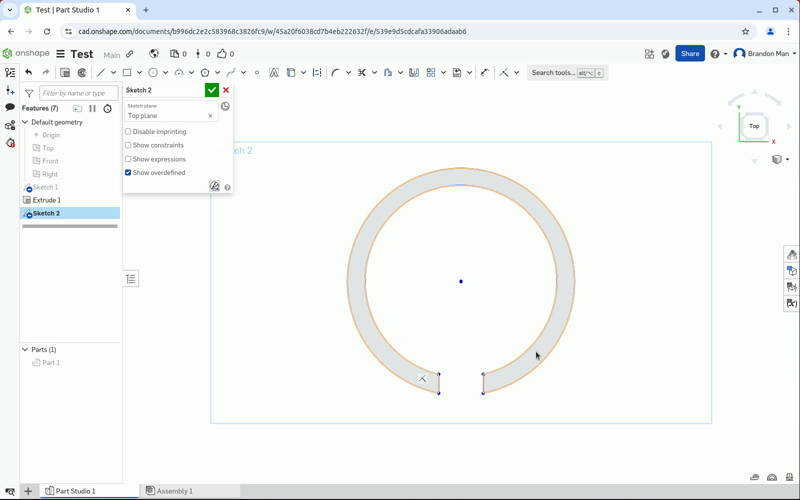
click(536, 351)
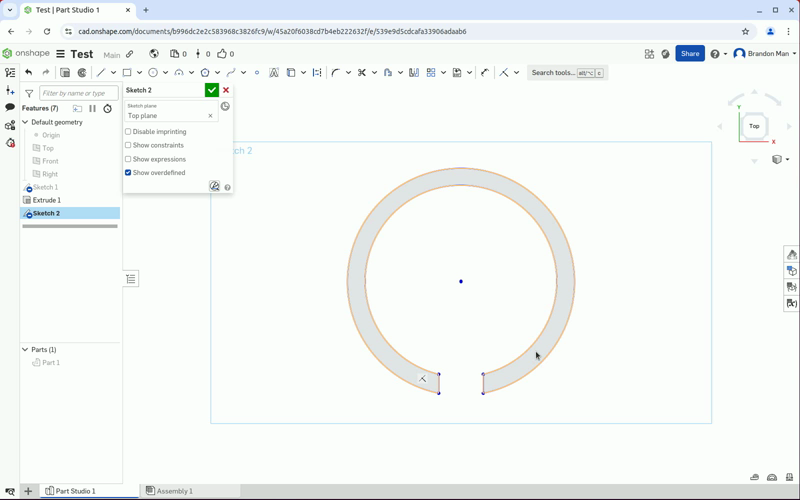
mouse_move(73, 352)
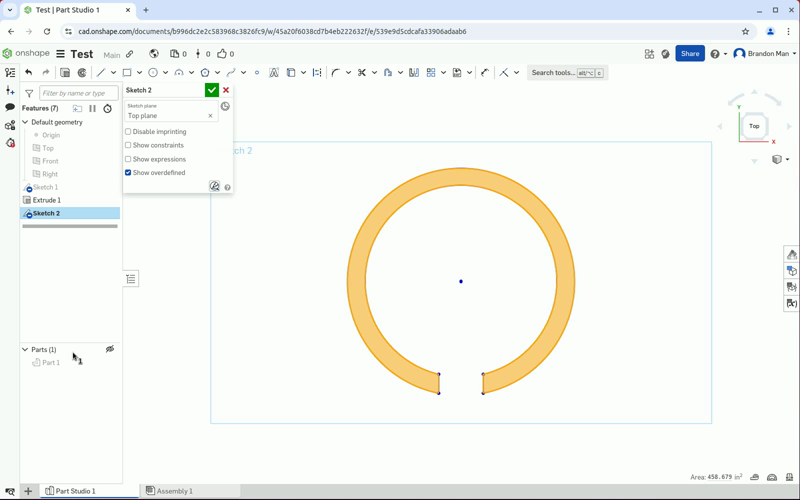
key(shift+y)
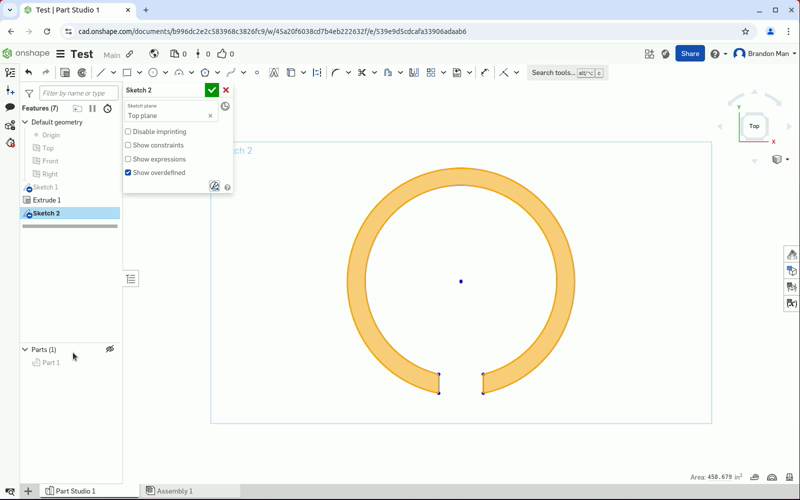
key(shift+e)
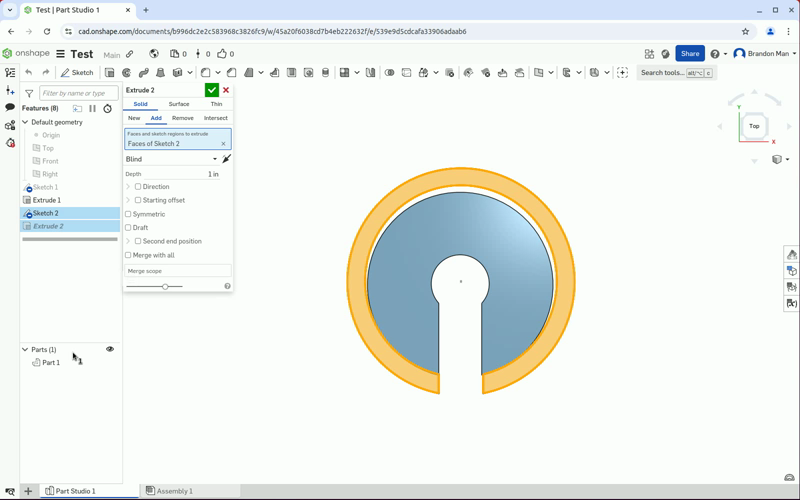
mouse_move(143, 106)
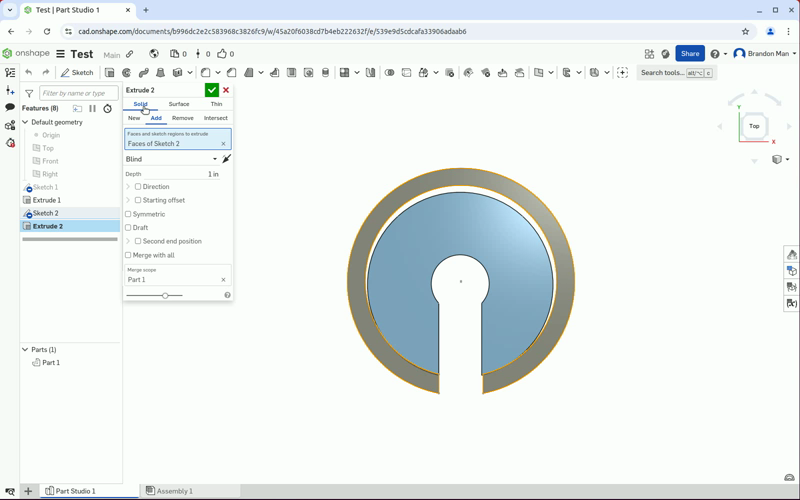
click(143, 106)
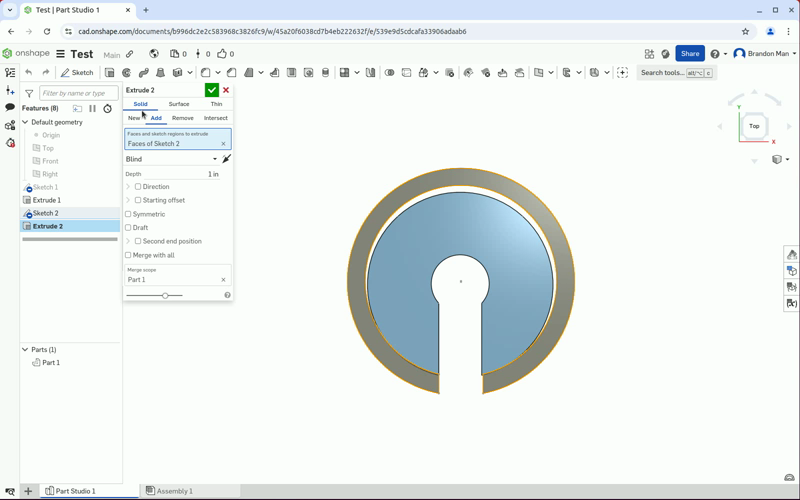
mouse_move(137, 120)
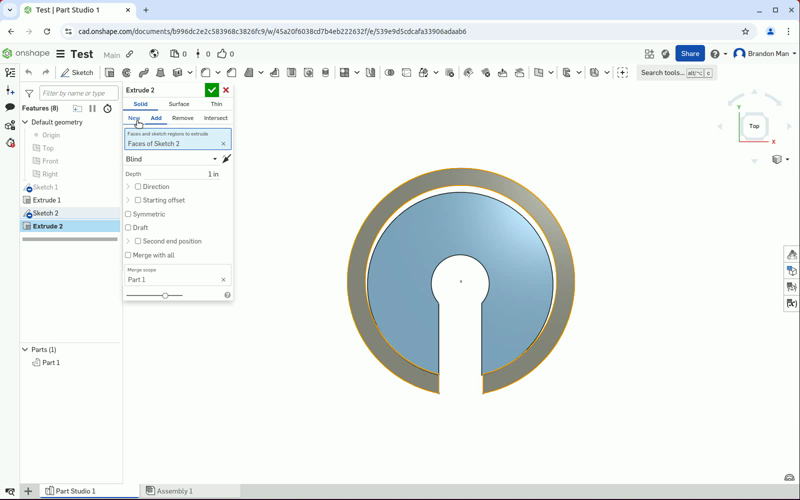
click(137, 120)
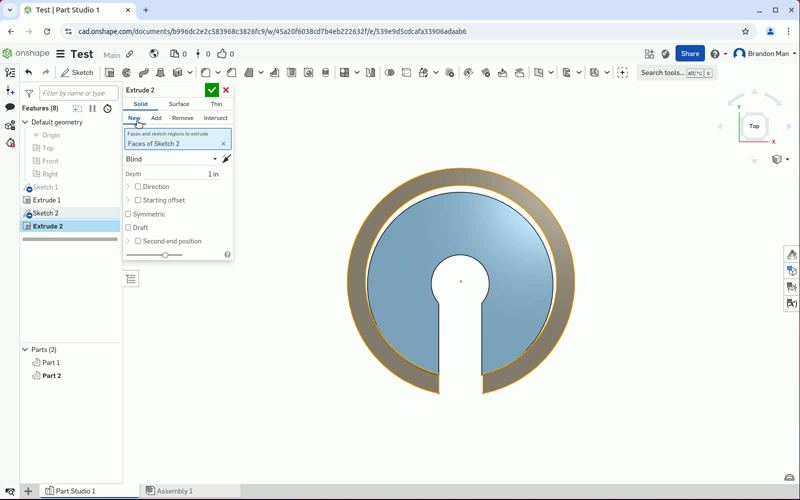
key(tab, 4)
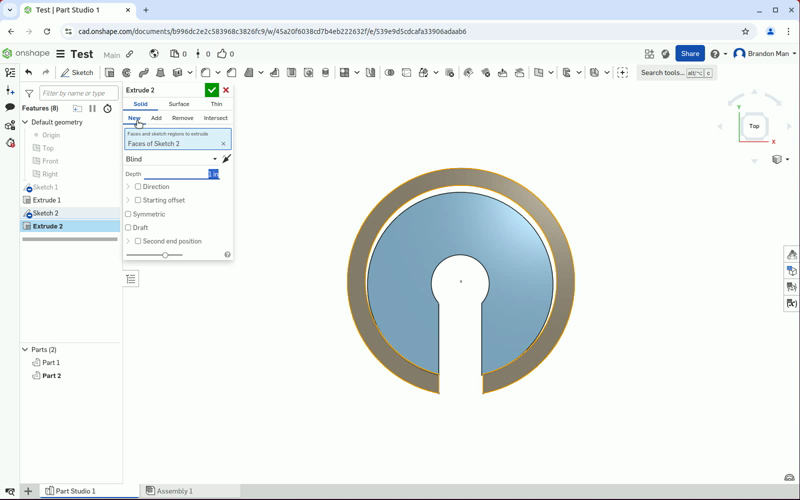
text(1.204)
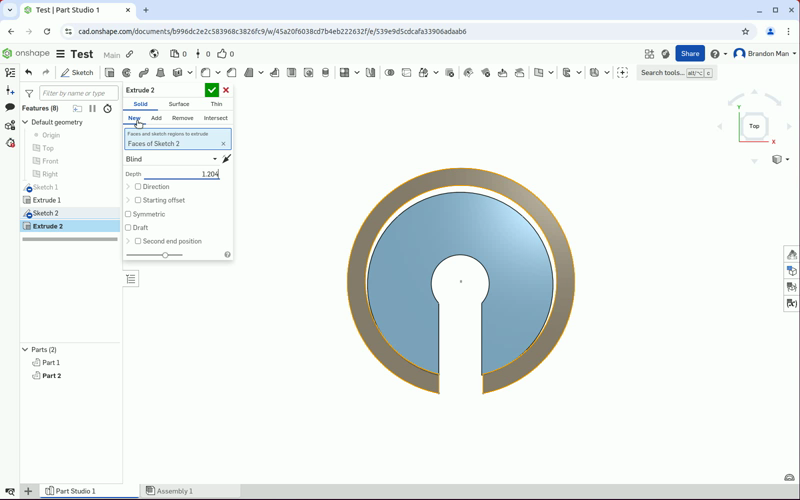
key(enter)
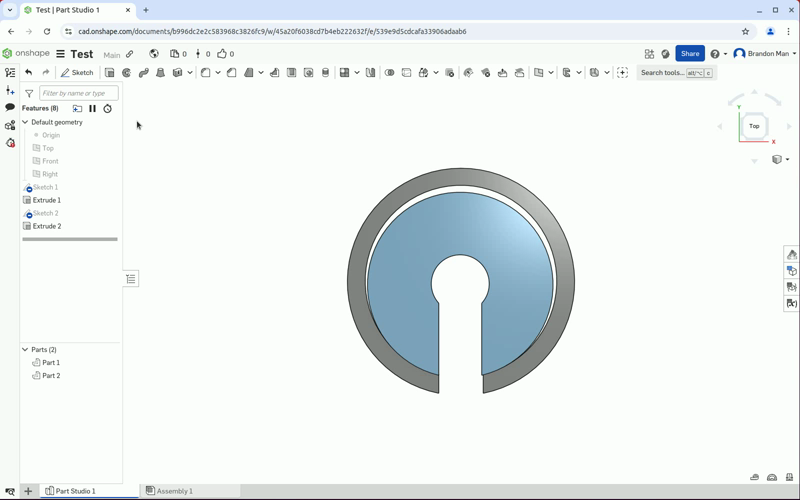
key(shift+h)
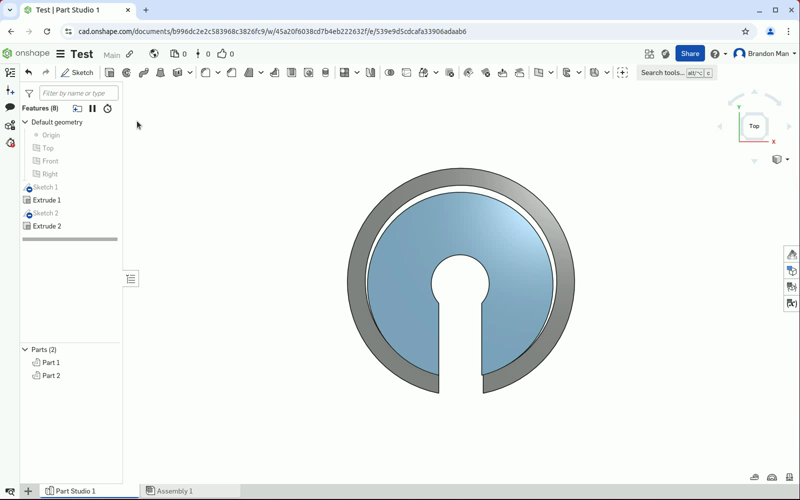
key(shift+h)
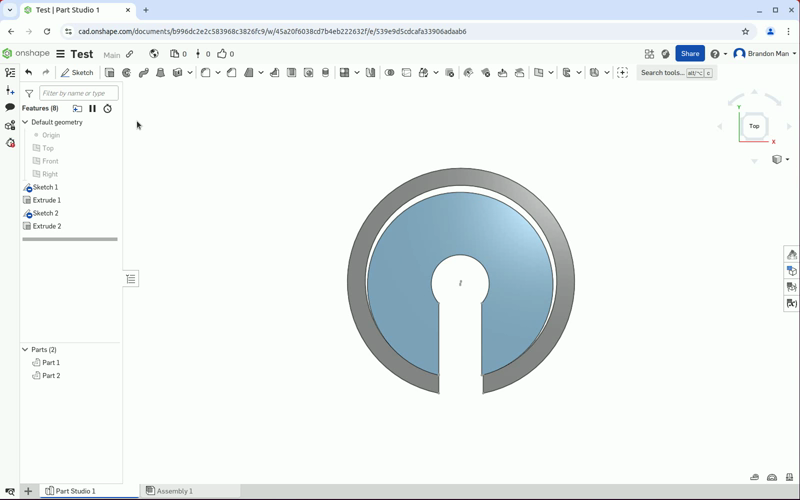
key(shift+7)
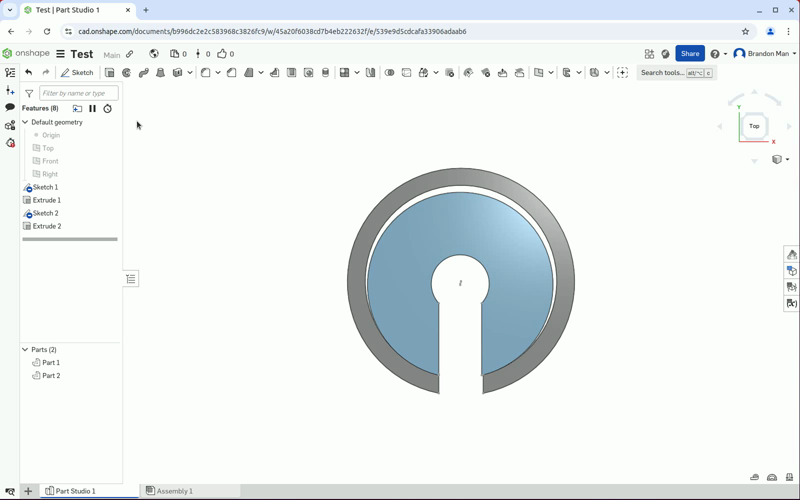
key(up, 3)
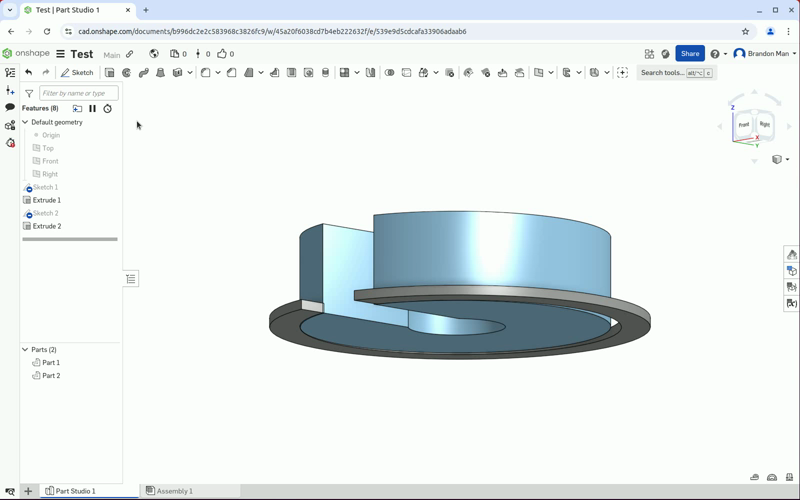
key(left, 3)
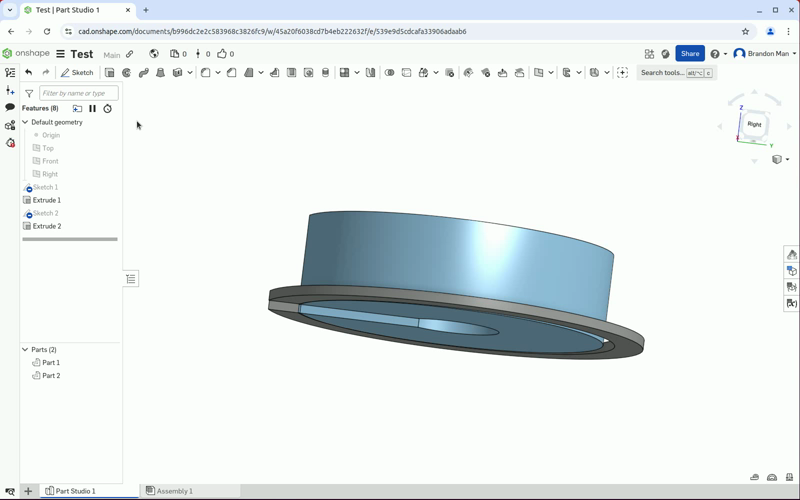
key(right, 3)
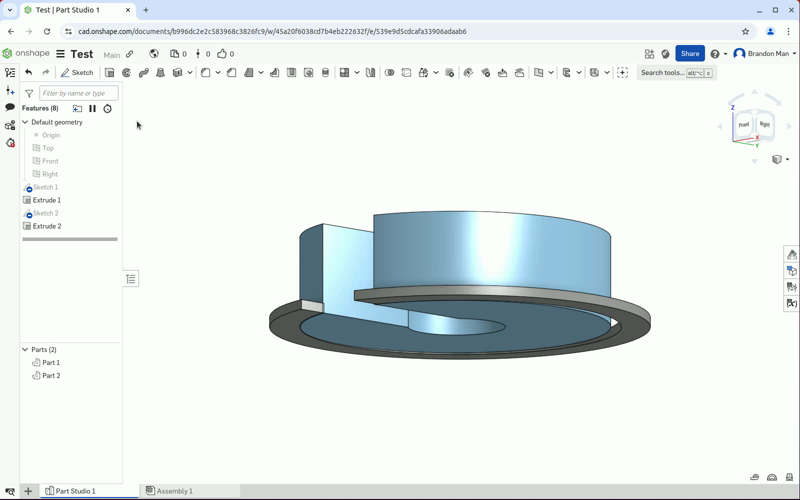
key(down, 3)
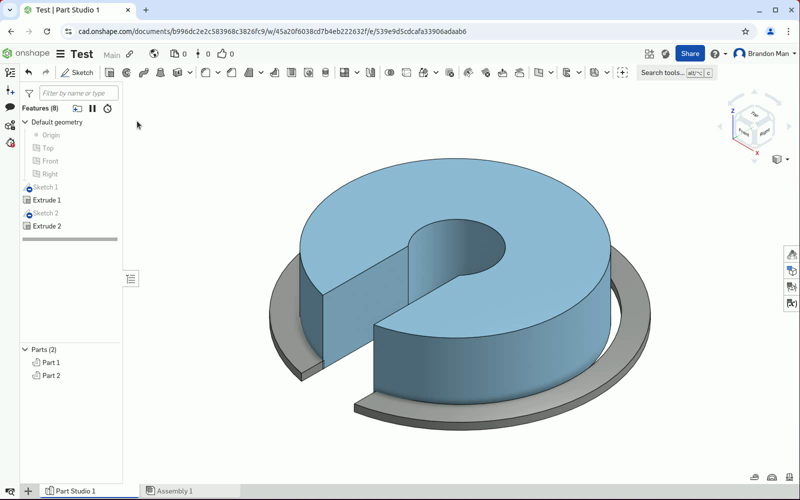
mouse_move(73, 189)
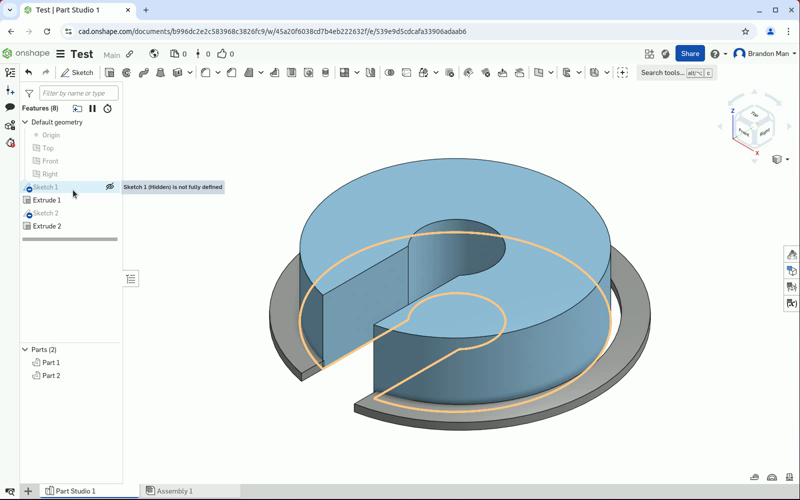
click(73, 189)